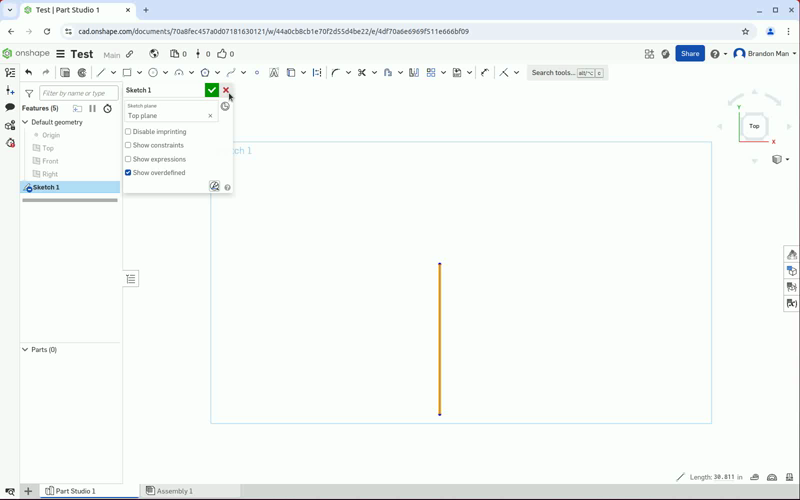
key(shift+h)
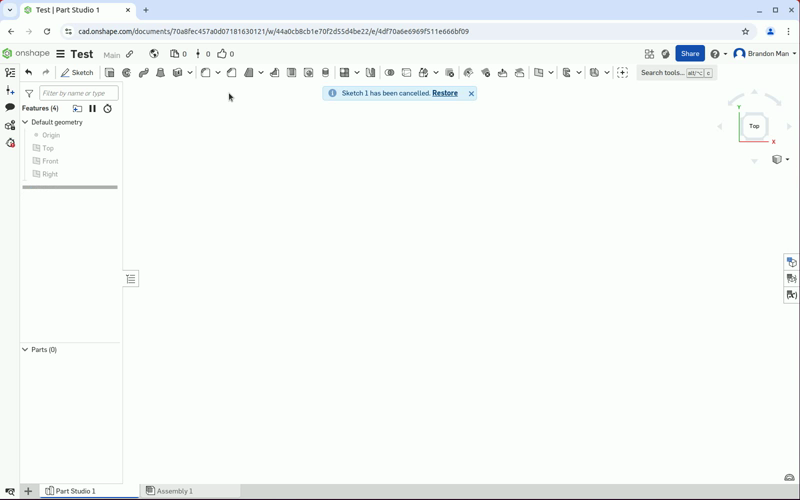
mouse_move(73, 352)
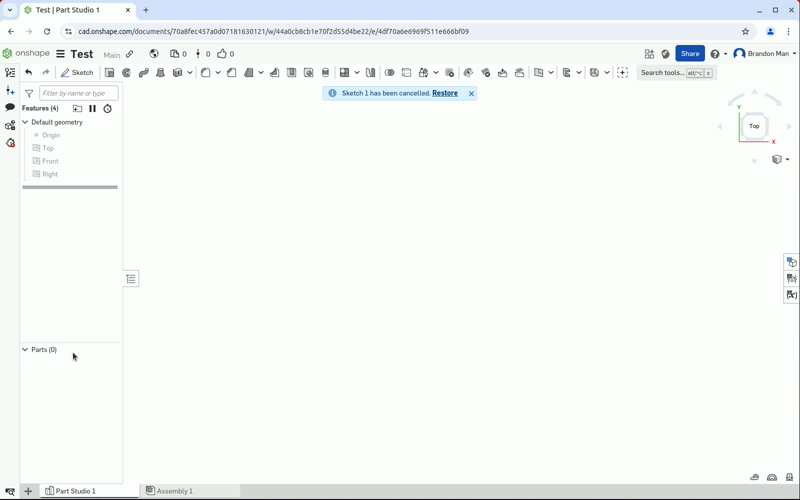
key(y)
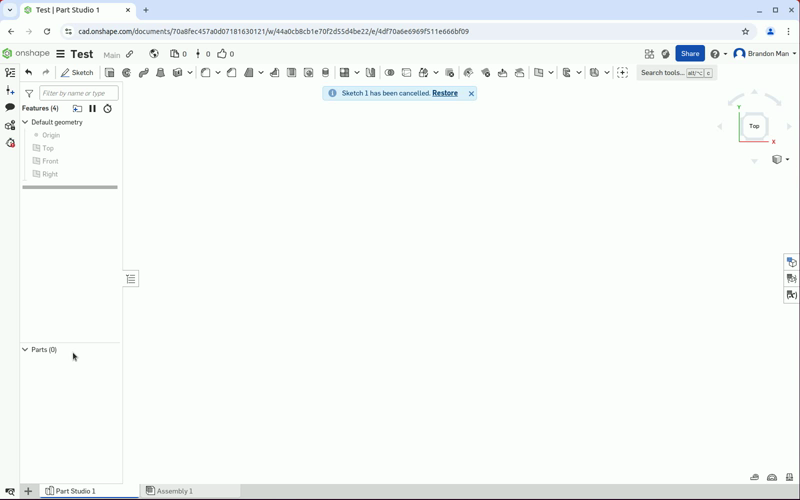
key(shift+p)
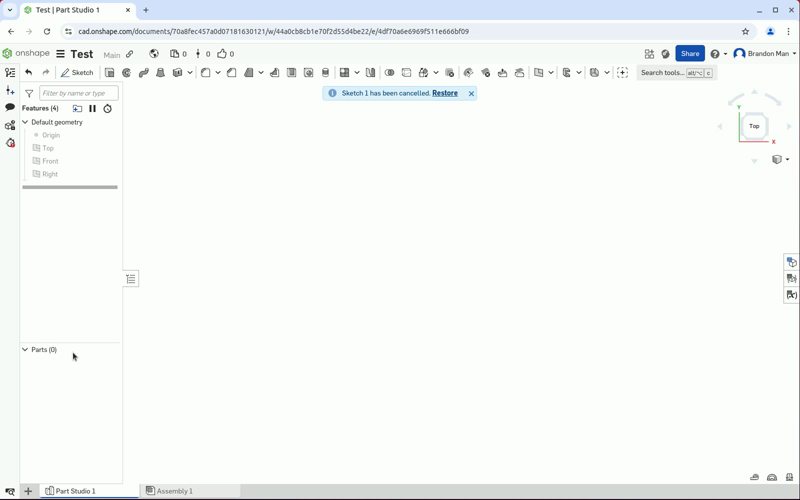
key(space)
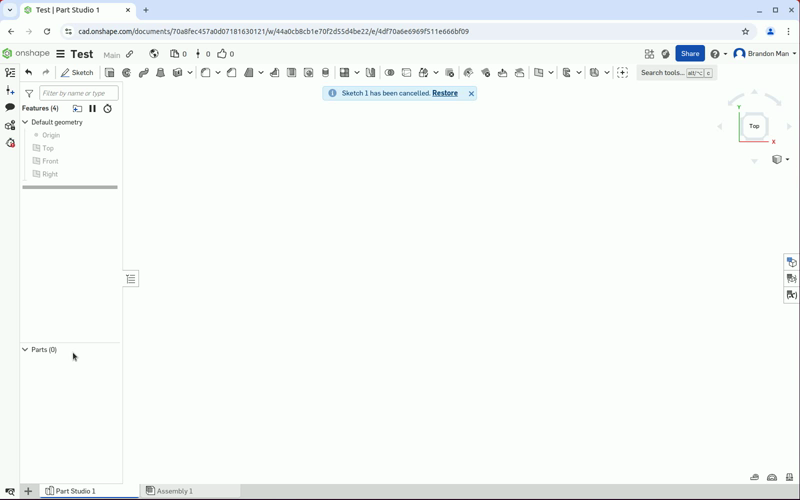
key_down(shift)
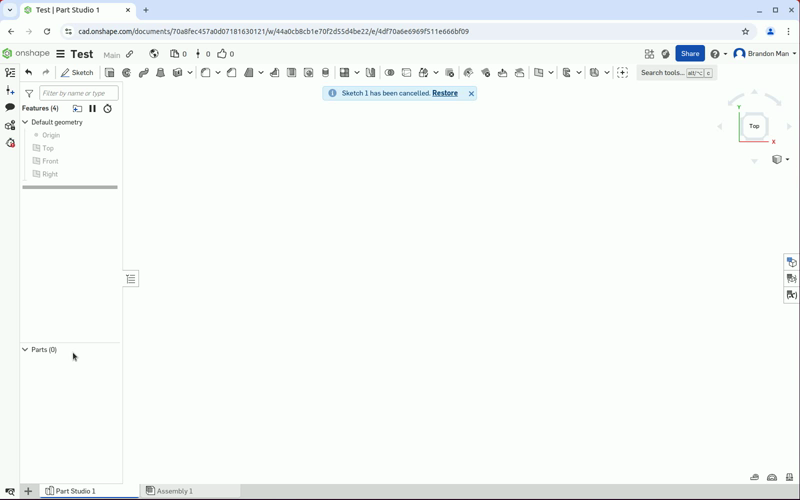
key(up)
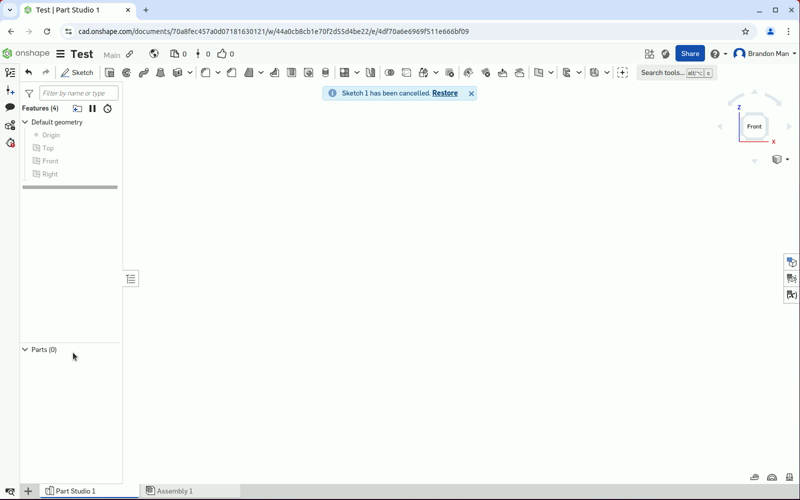
key_up(shift)
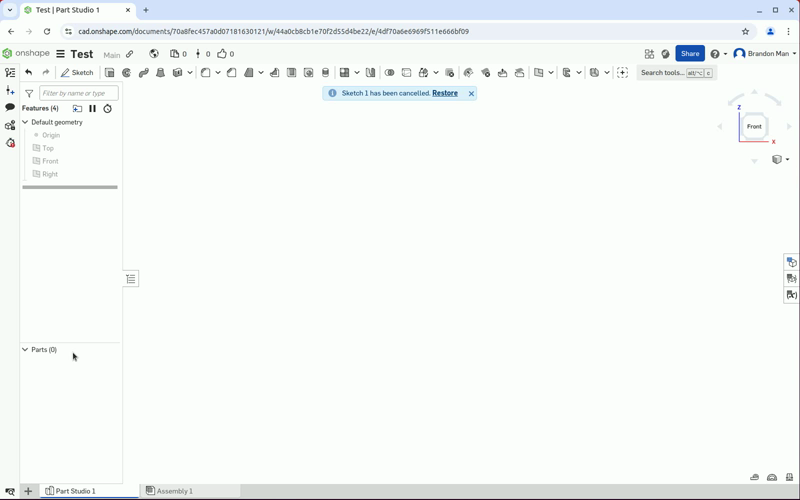
key(space)
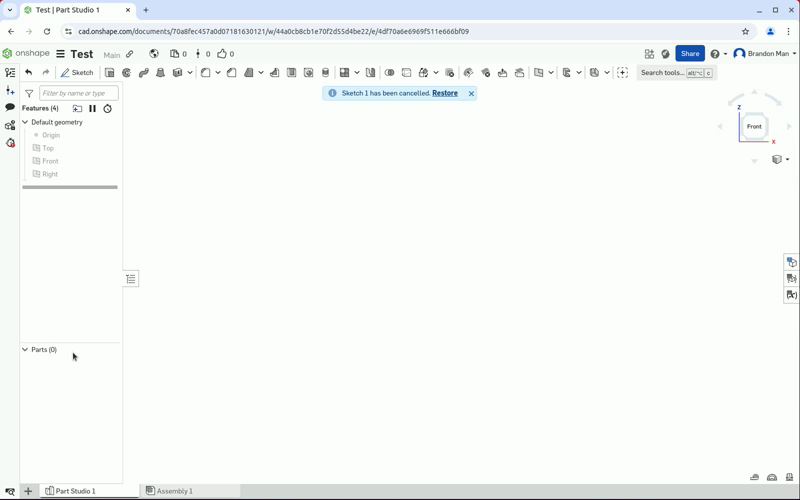
key_down(shift)
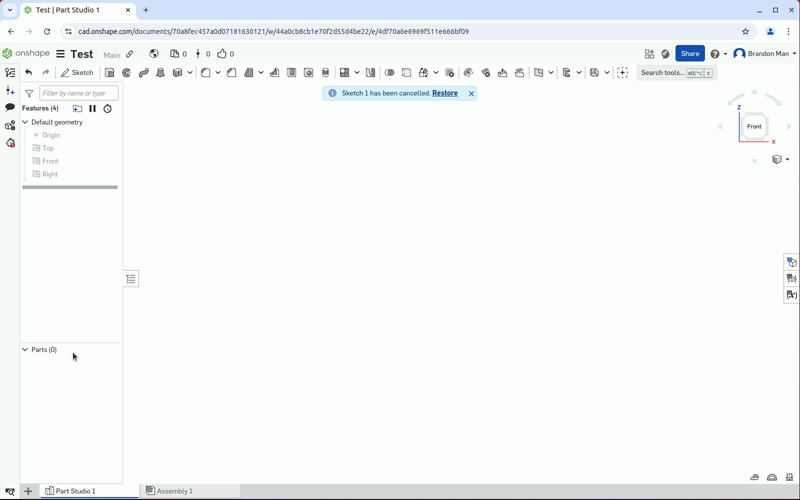
key(left)
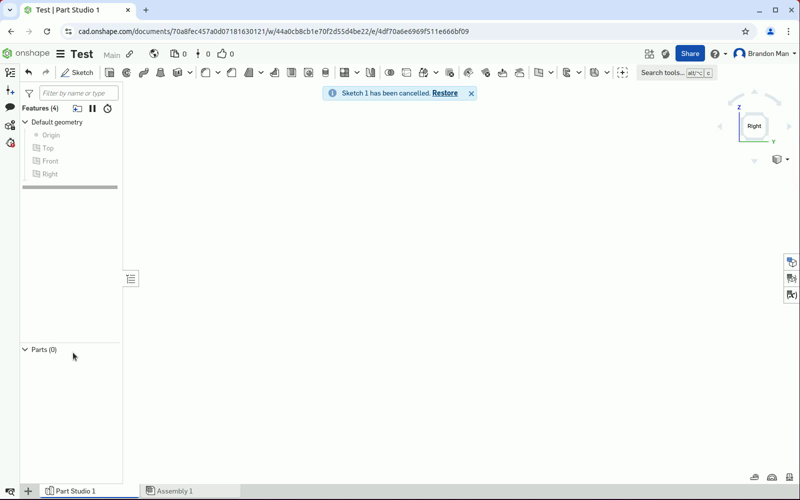
key_up(shift)
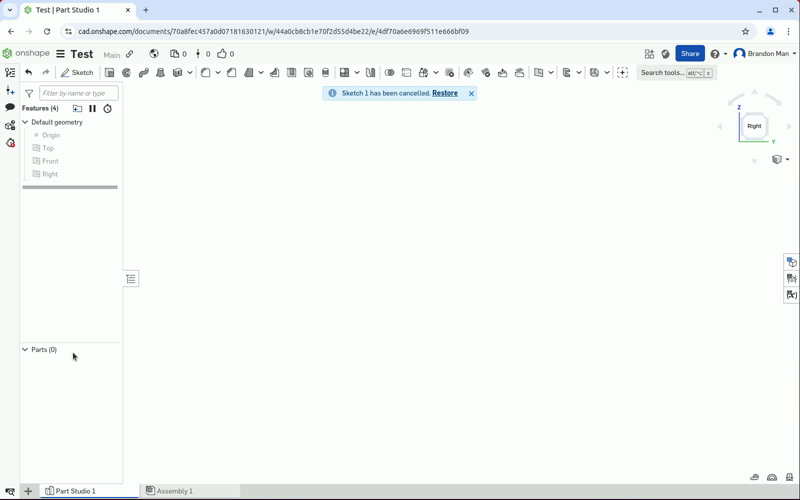
mouse_move(73, 352)
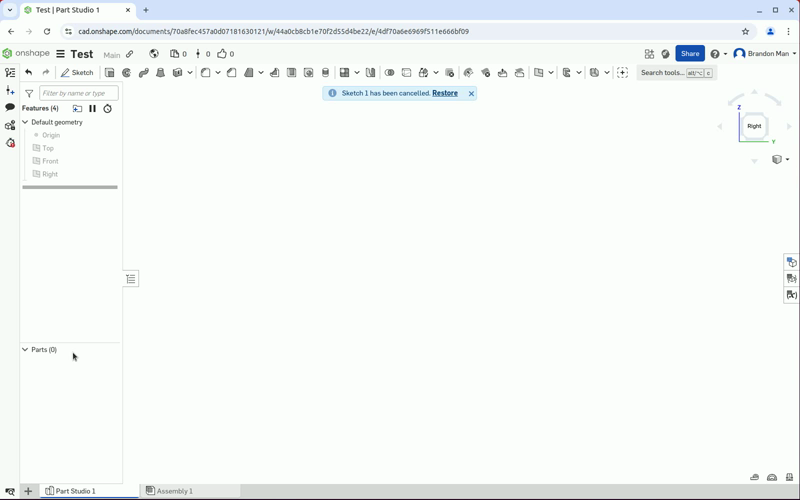
key(shift+y)
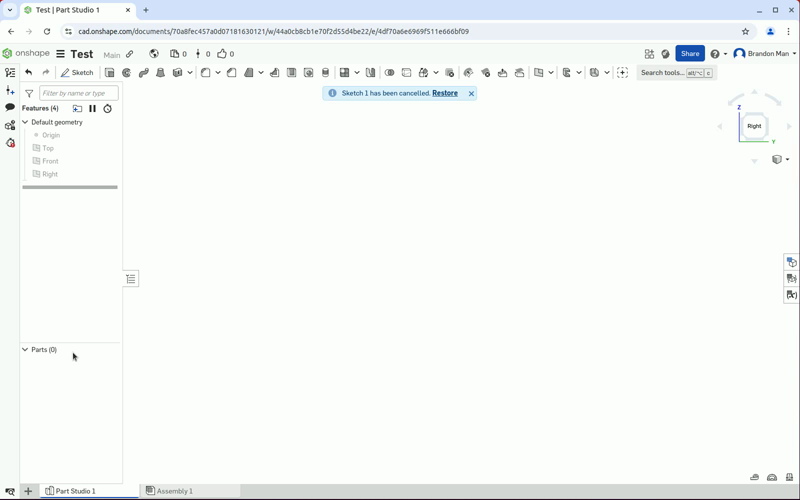
key(shift+s)
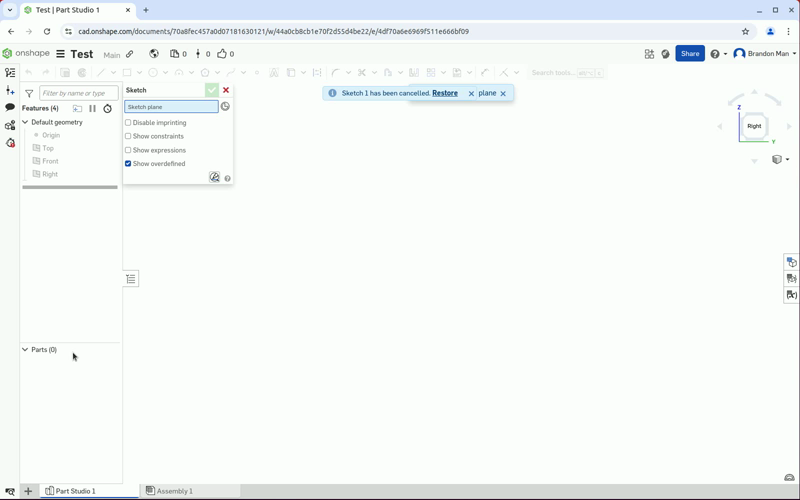
mouse_move(73, 176)
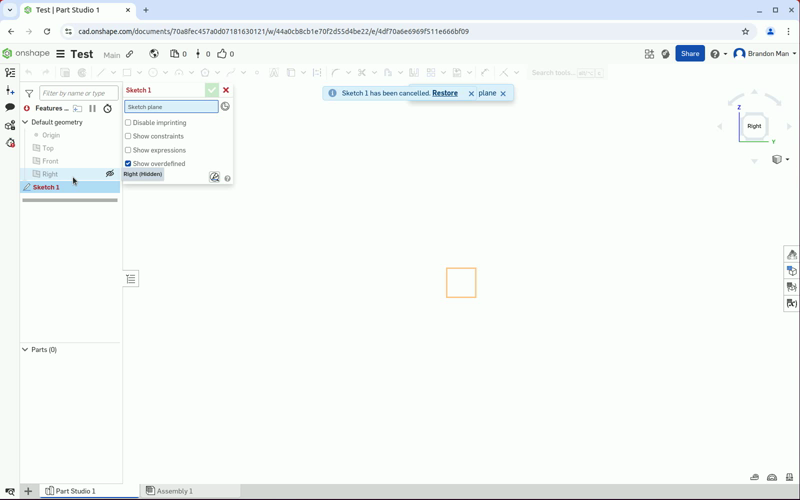
click(73, 176)
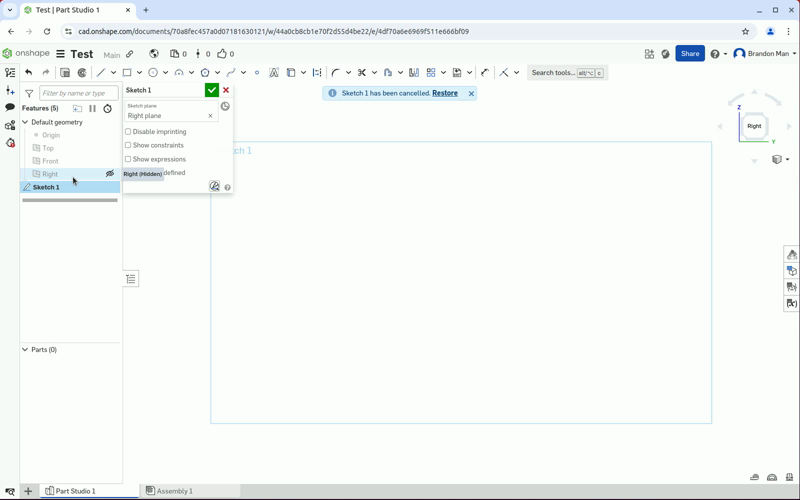
mouse_move(73, 352)
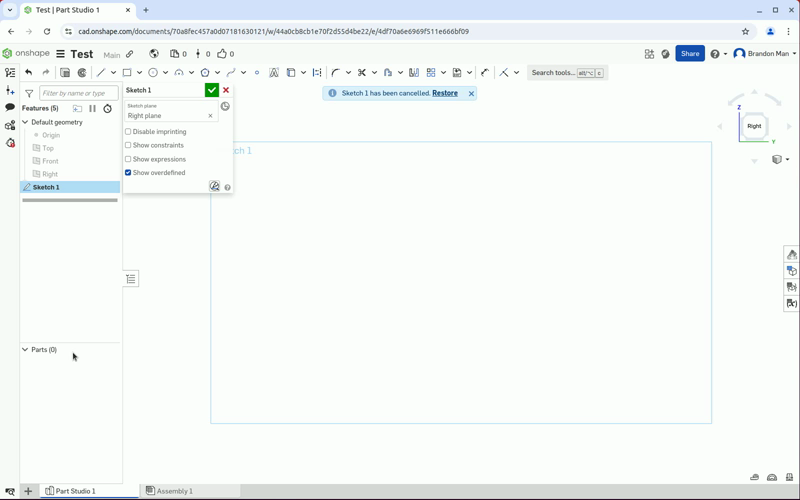
key(y)
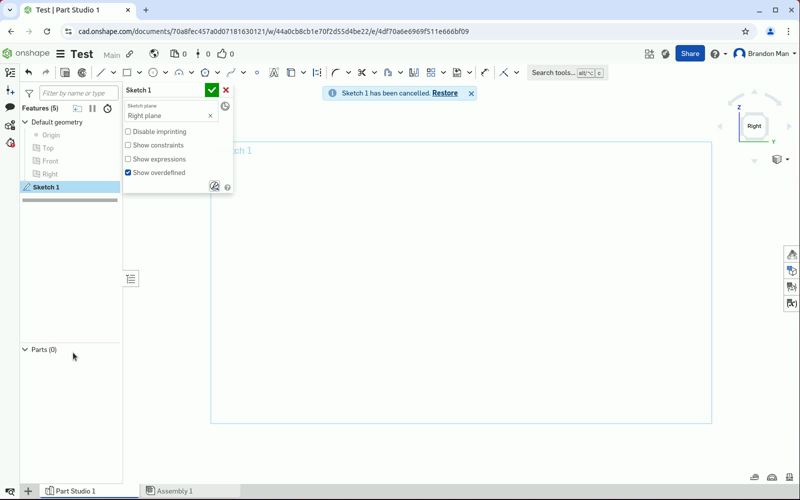
key(l)
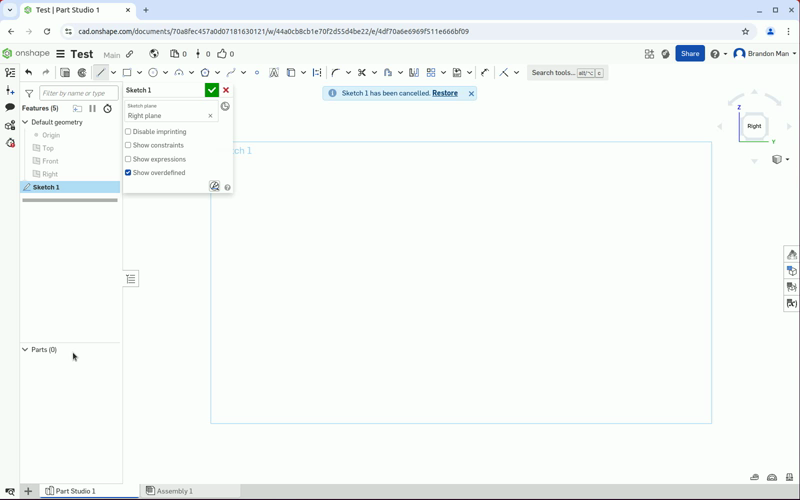
key_down(shift)
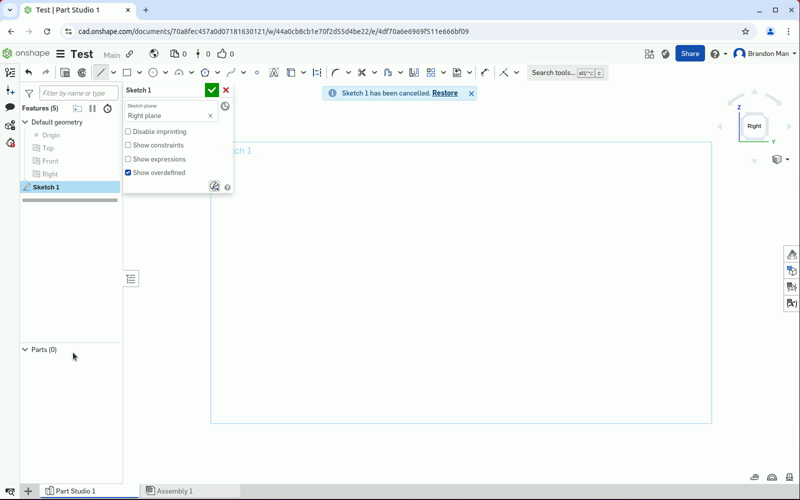
mouse_move(401, 282)
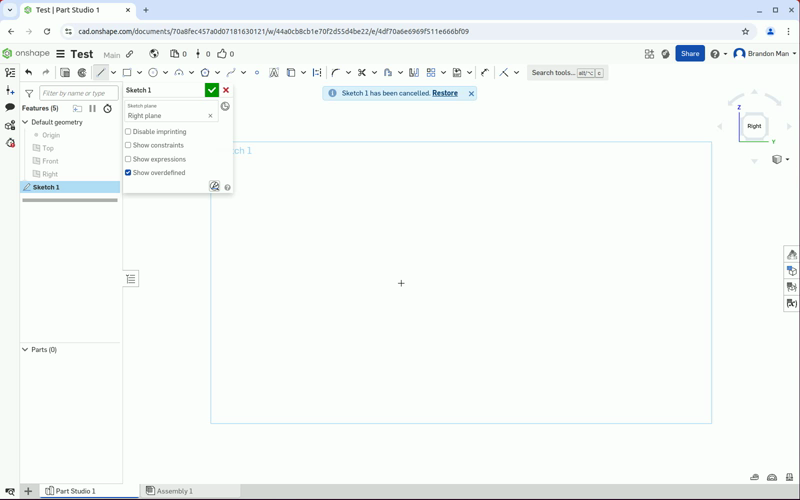
click(401, 282)
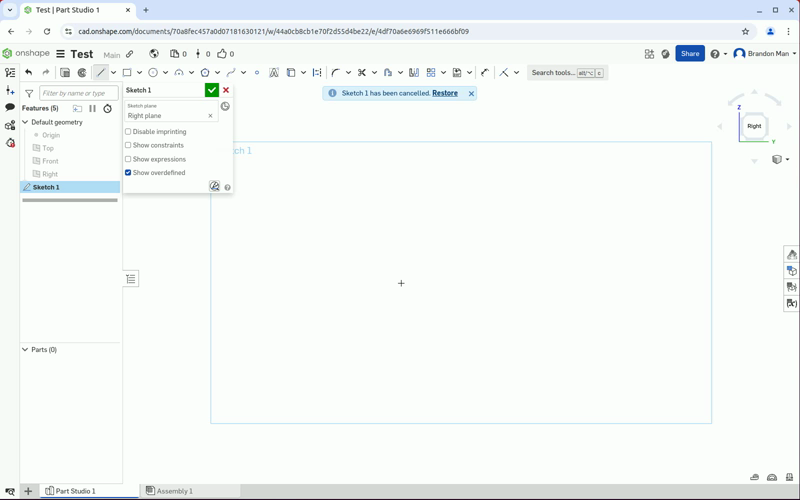
key_up(shift)
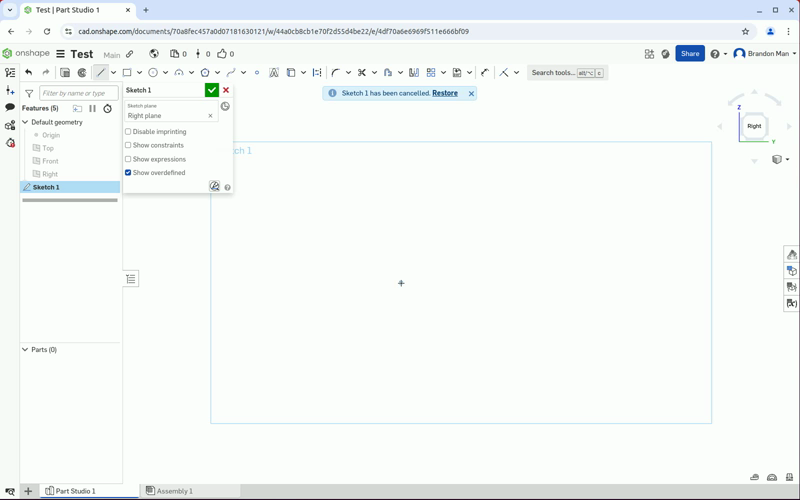
key_down(shift)
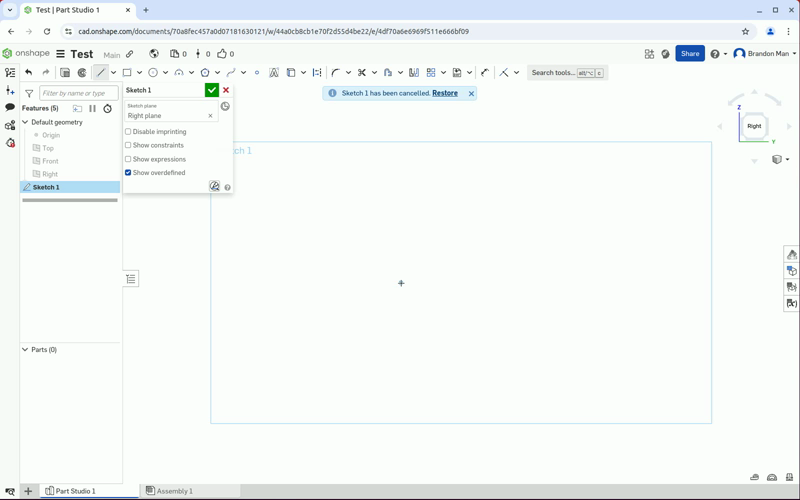
mouse_move(495, 282)
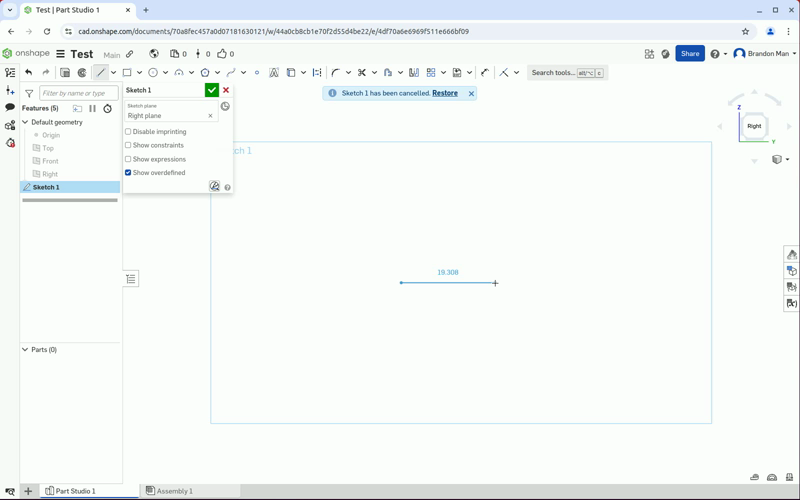
click(495, 282)
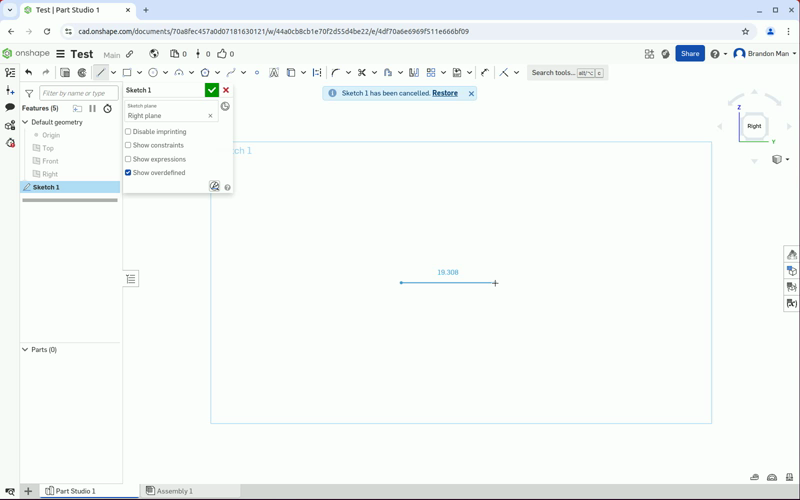
key_up(shift)
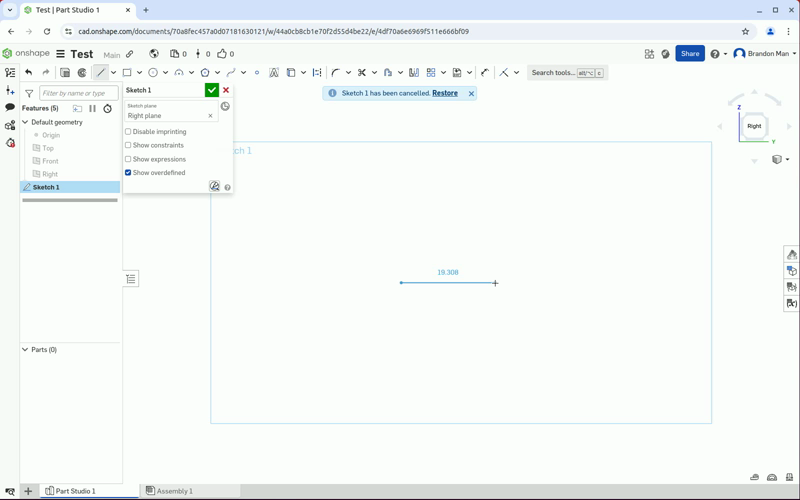
key_down(shift)
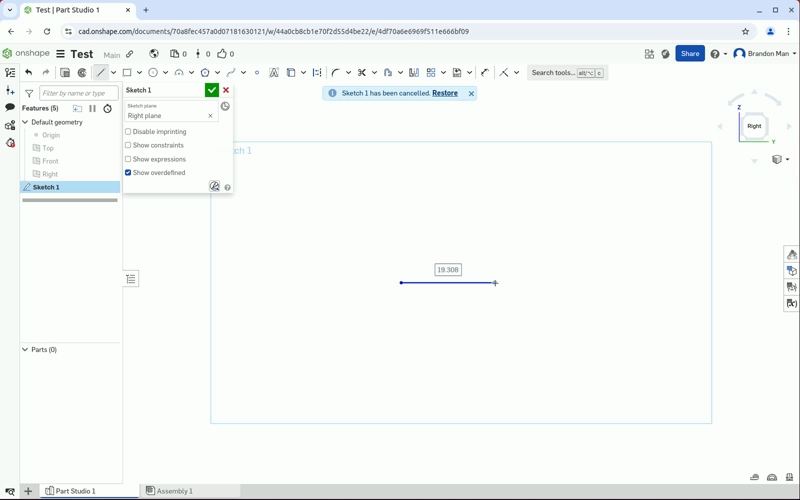
mouse_move(525, 282)
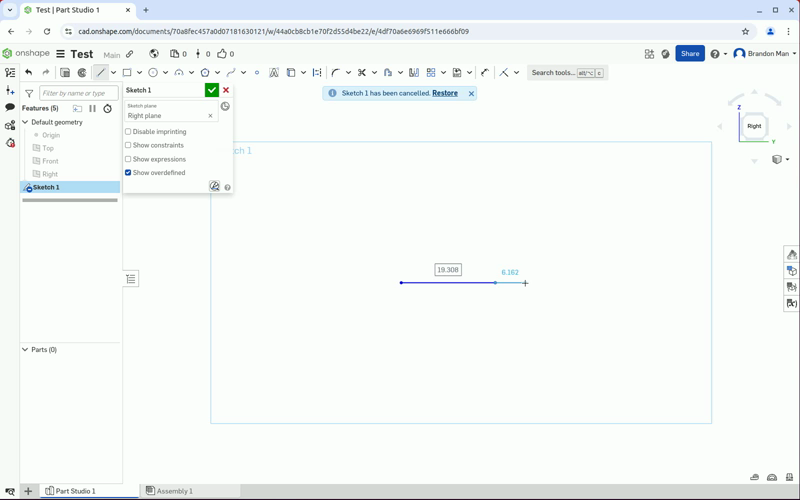
mouse_move(495, 235)
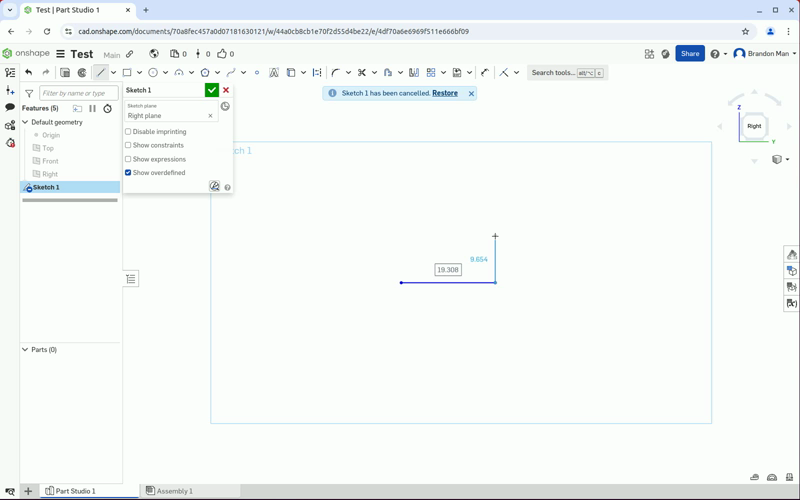
click(495, 235)
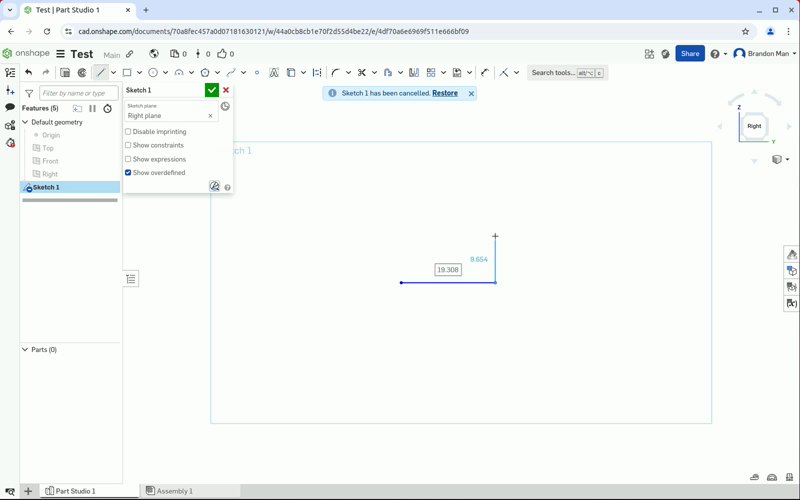
key_up(shift)
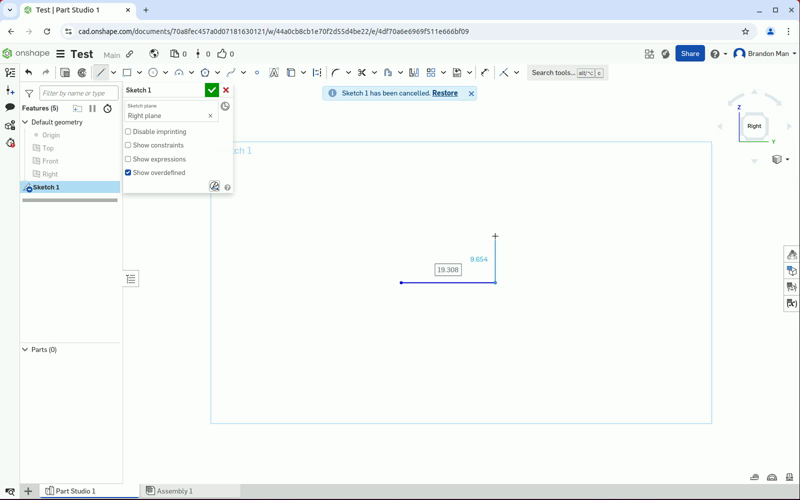
key_down(shift)
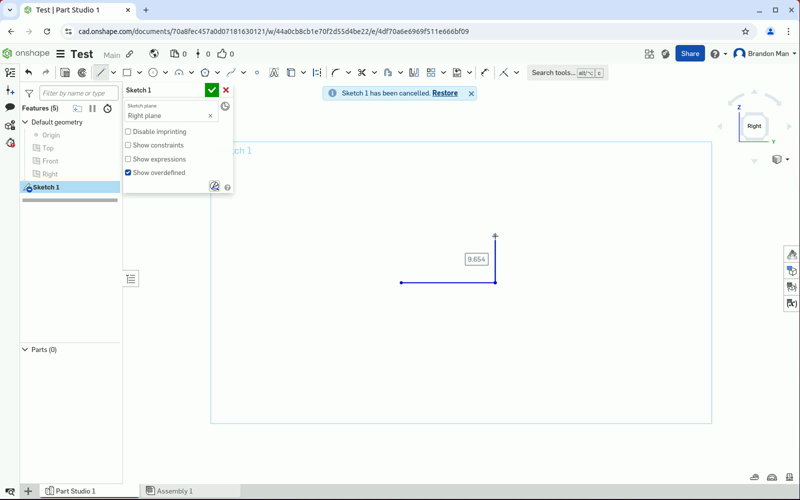
mouse_move(401, 235)
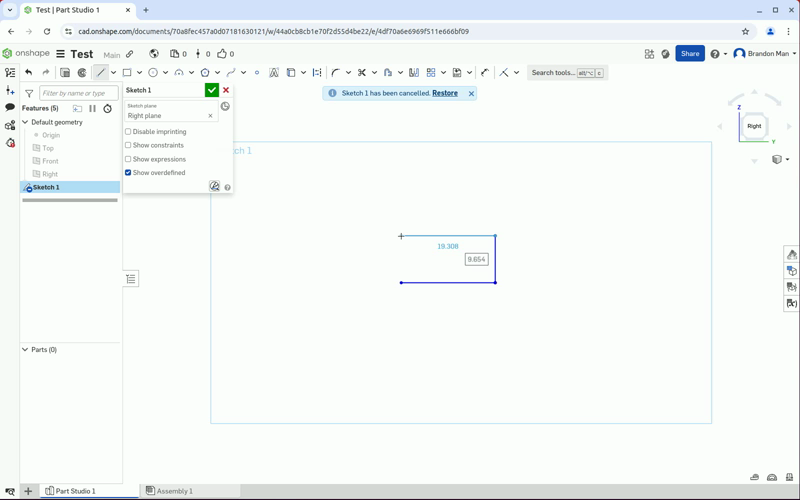
click(401, 235)
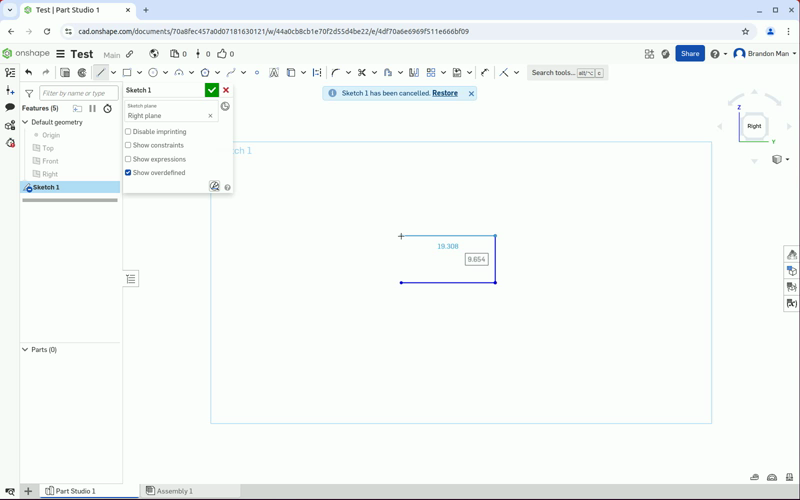
key_up(shift)
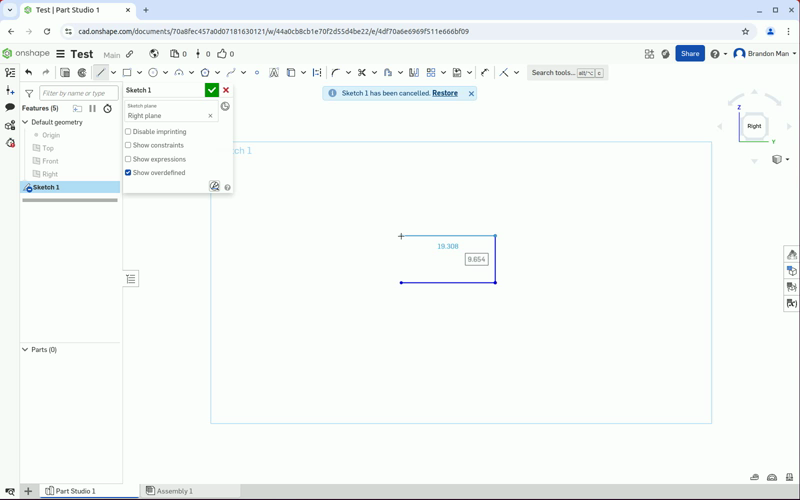
mouse_move(431, 235)
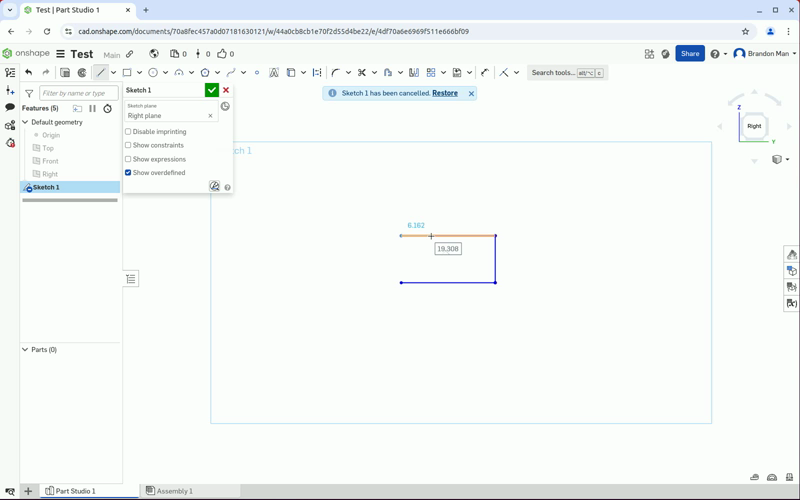
key_down(shift)
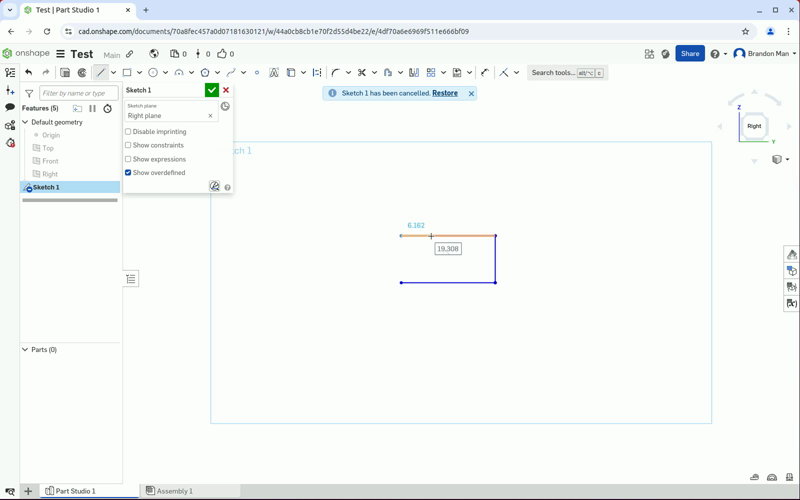
mouse_move(401, 282)
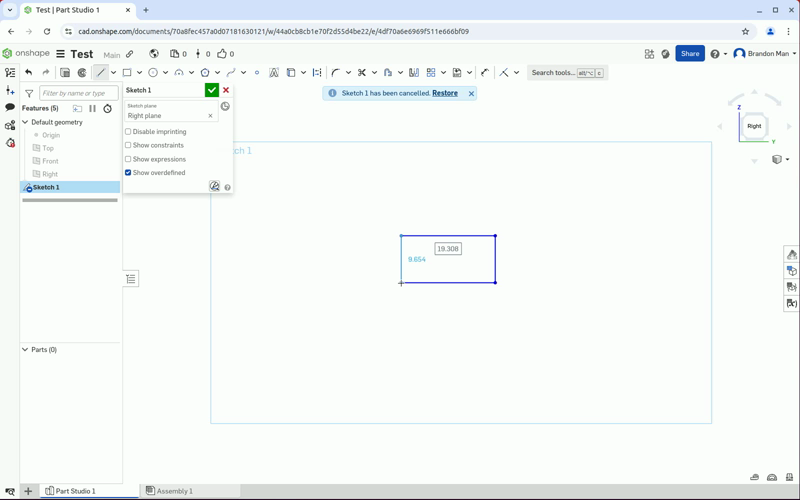
key_up(shift)
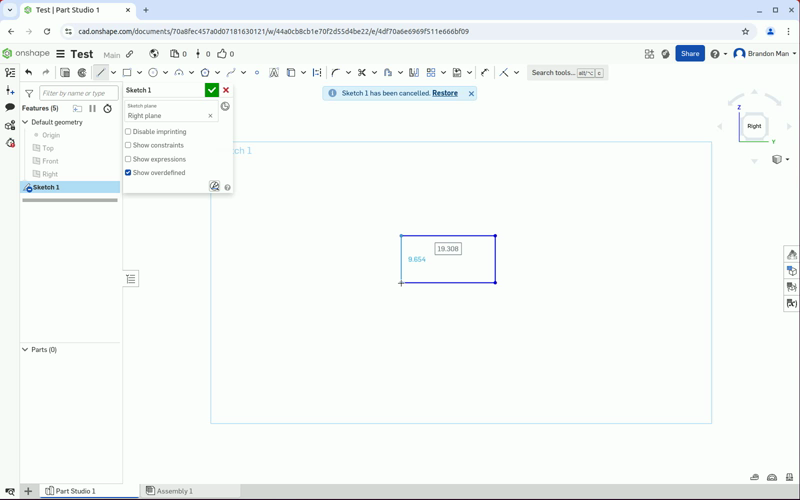
click(401, 282)
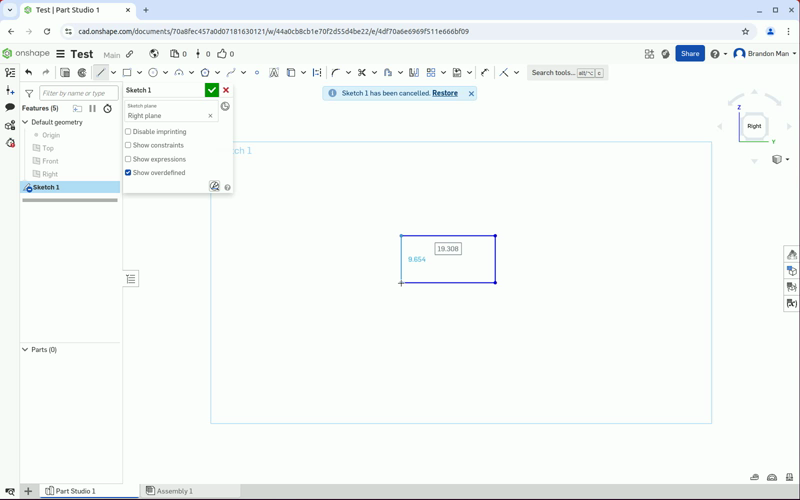
key(esc)
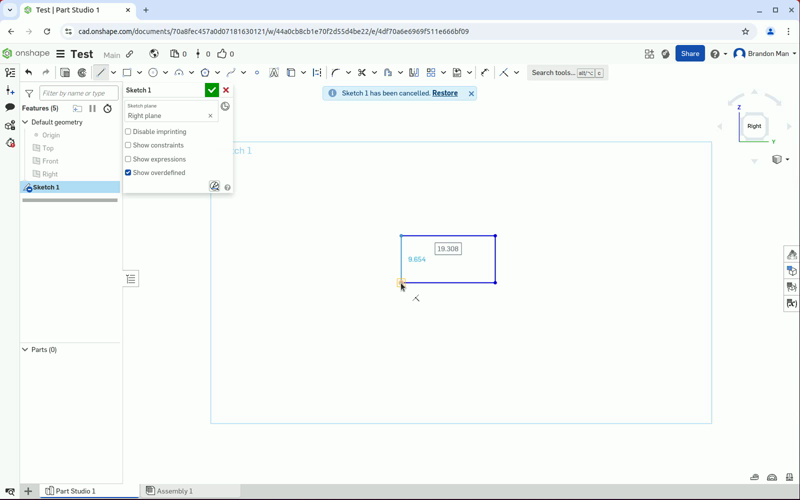
mouse_move(423, 273)
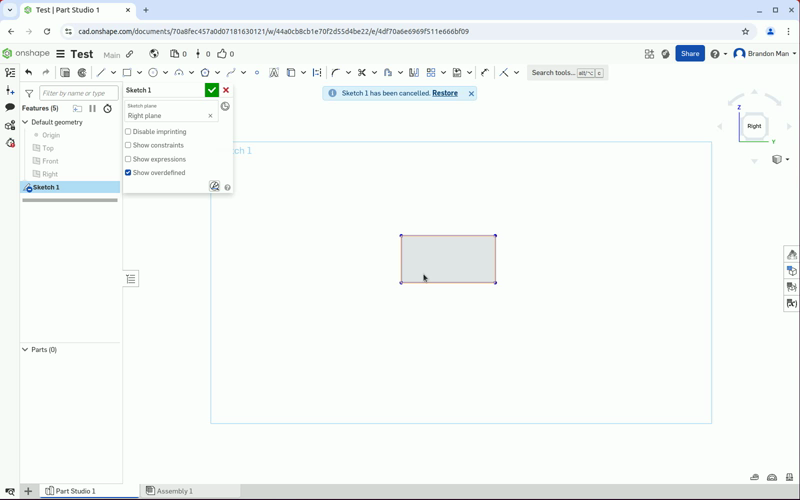
click(423, 273)
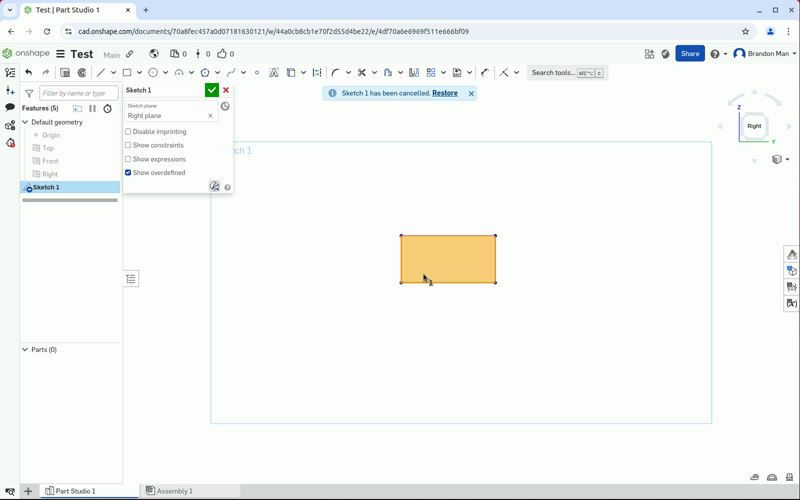
mouse_move(73, 352)
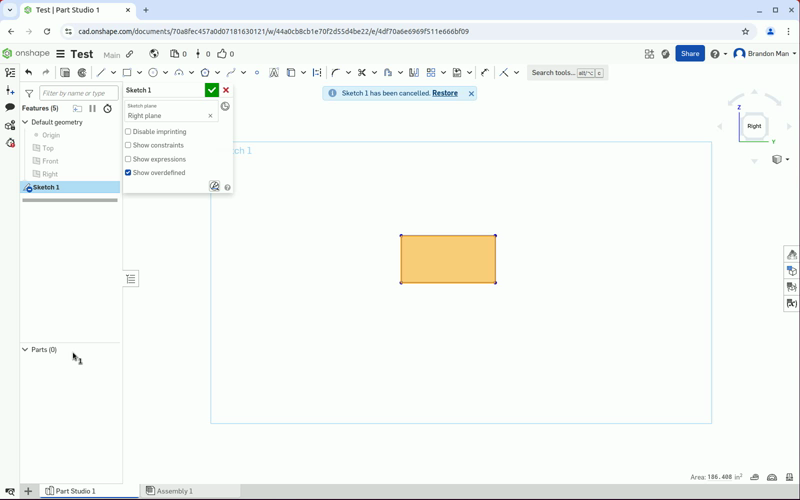
key(shift+y)
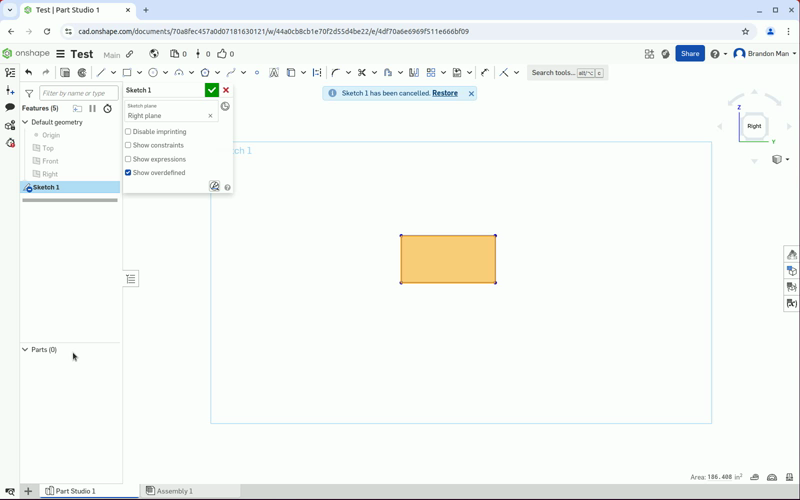
key(shift+e)
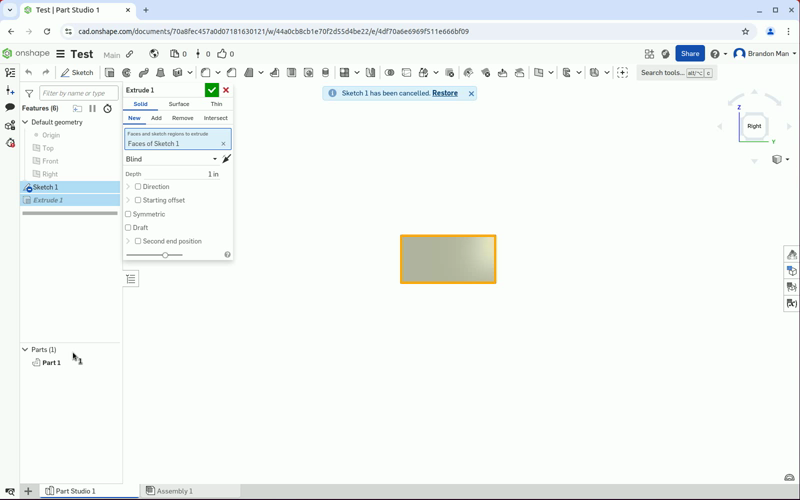
mouse_move(143, 106)
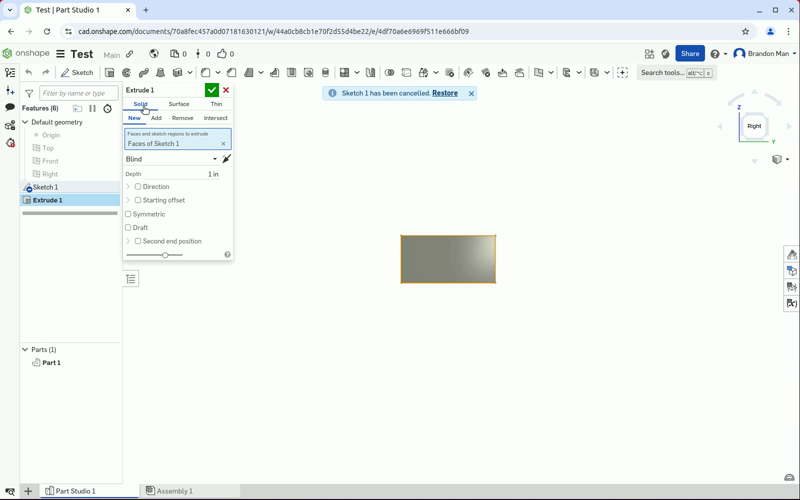
click(143, 106)
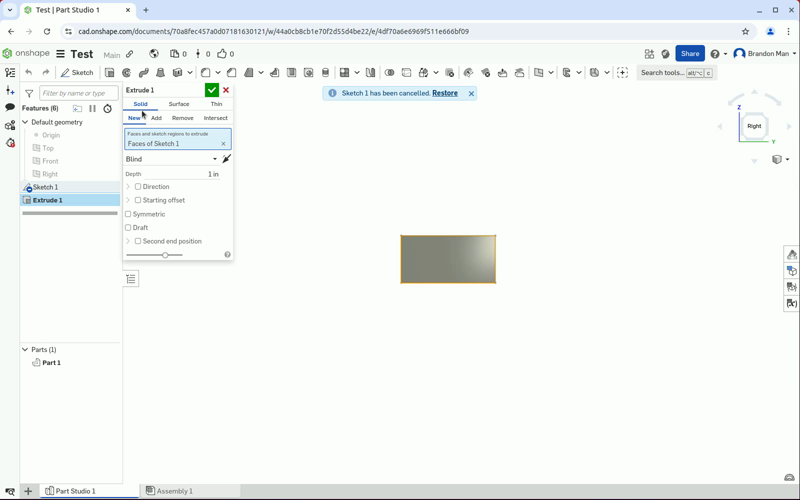
mouse_move(137, 120)
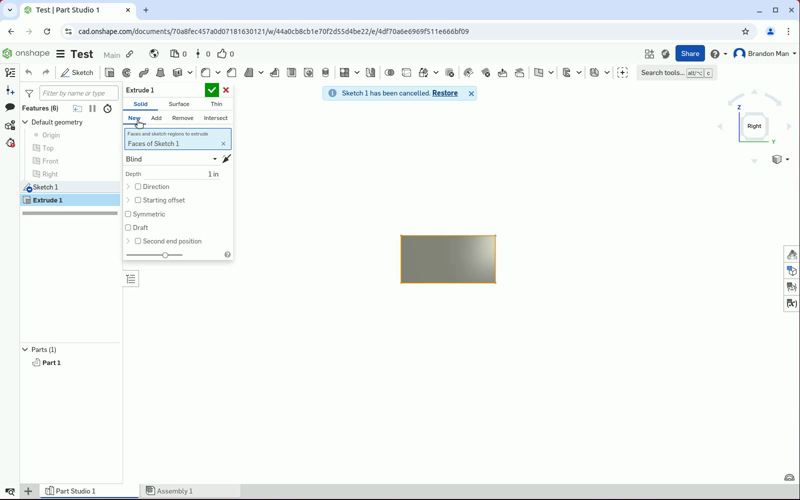
click(137, 120)
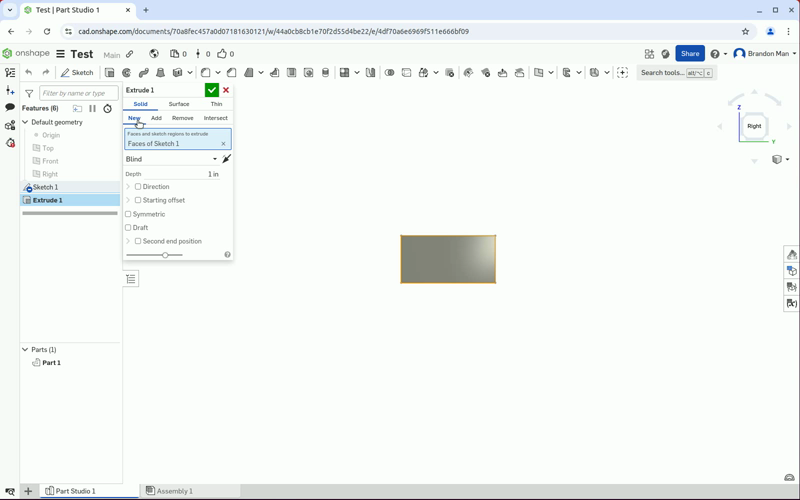
key(tab, 4)
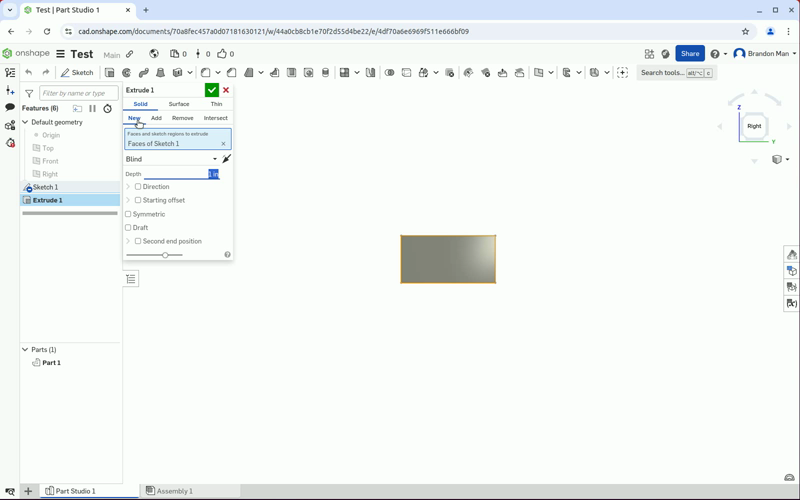
text(23.108)
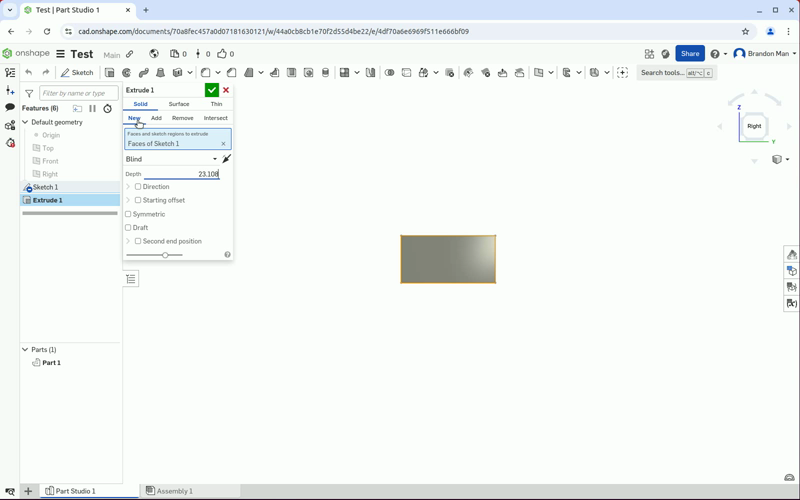
key(enter)
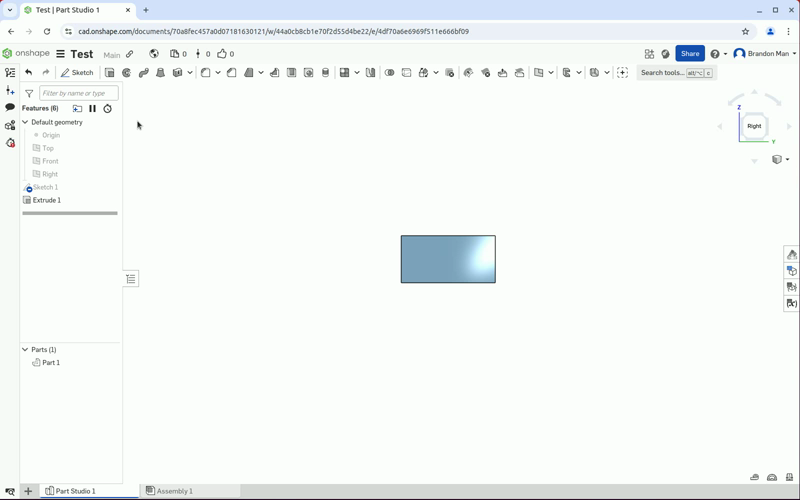
key(shift+h)
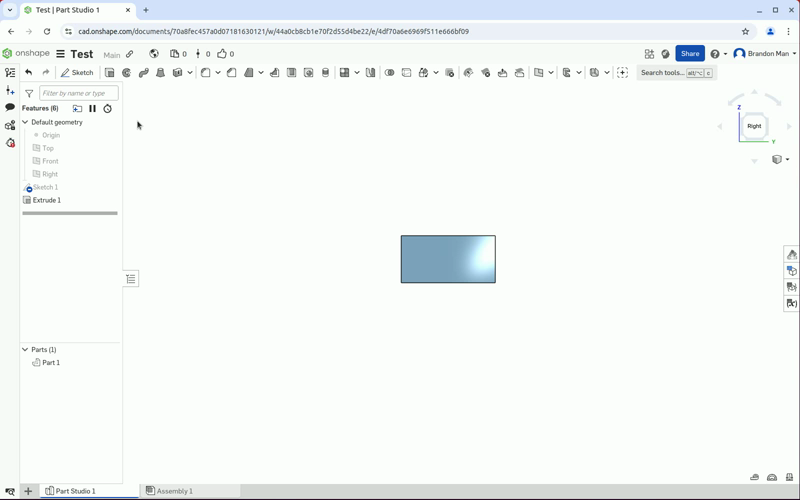
key(shift+h)
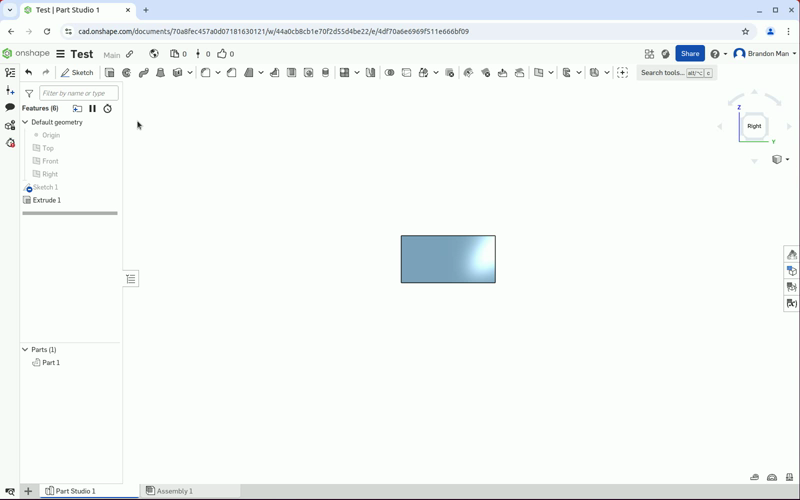
mouse_move(73, 189)
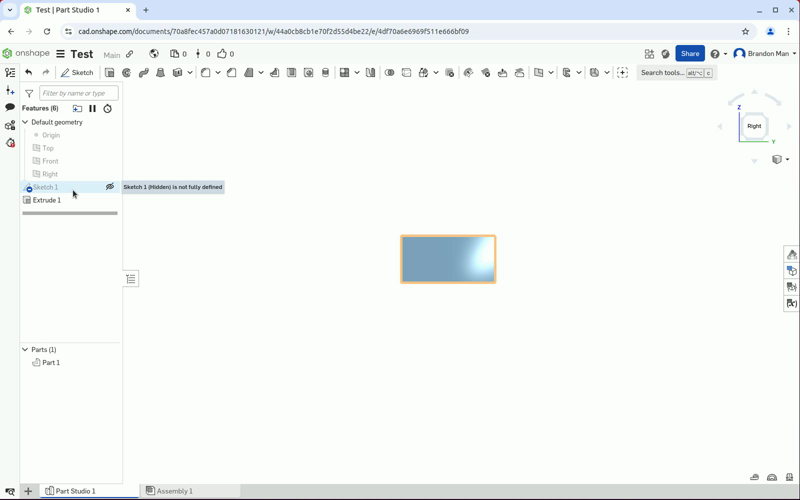
click(73, 189)
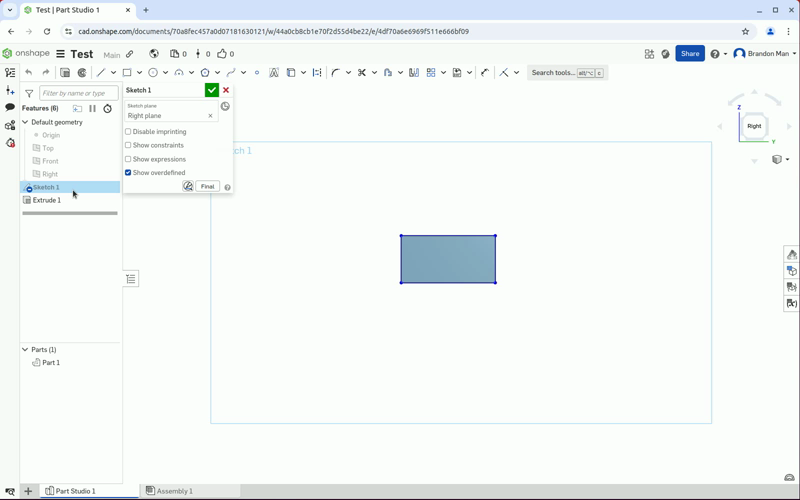
mouse_move(229, 92)
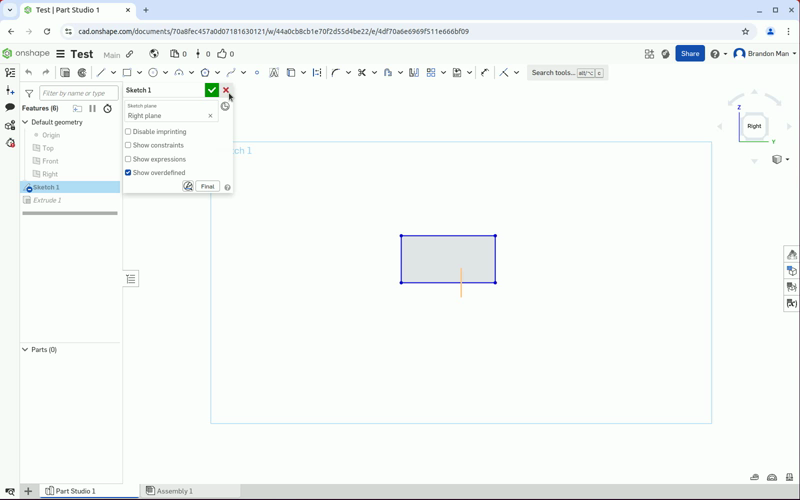
click(229, 92)
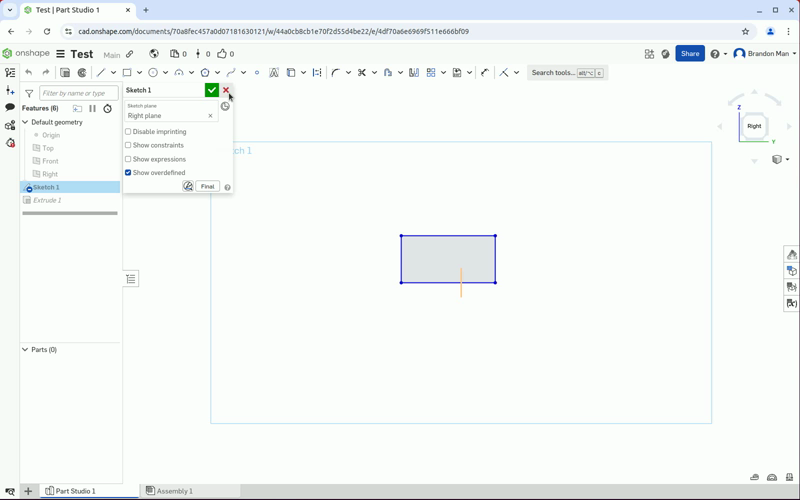
key(shift+s)
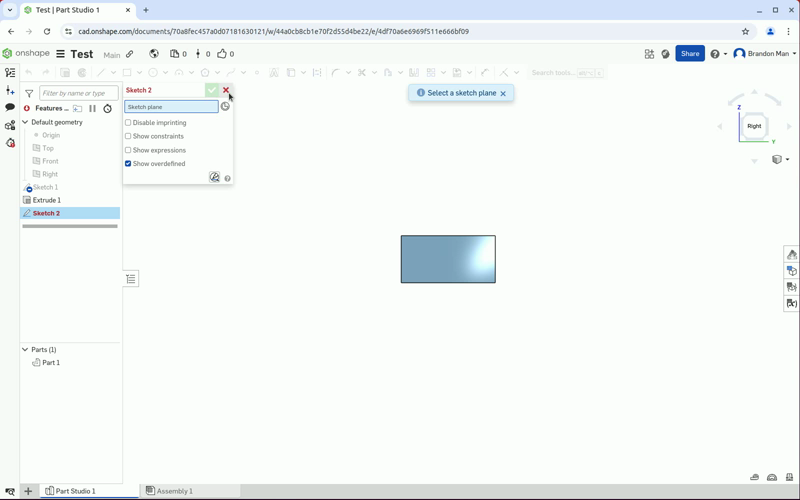
mouse_move(73, 176)
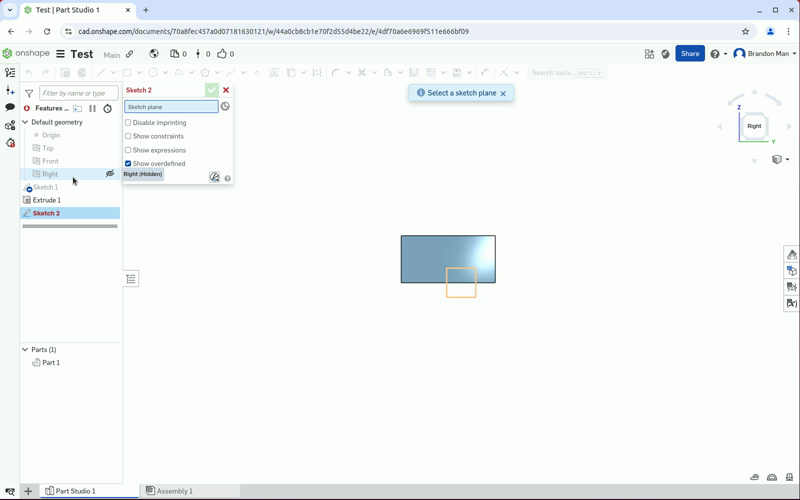
click(73, 176)
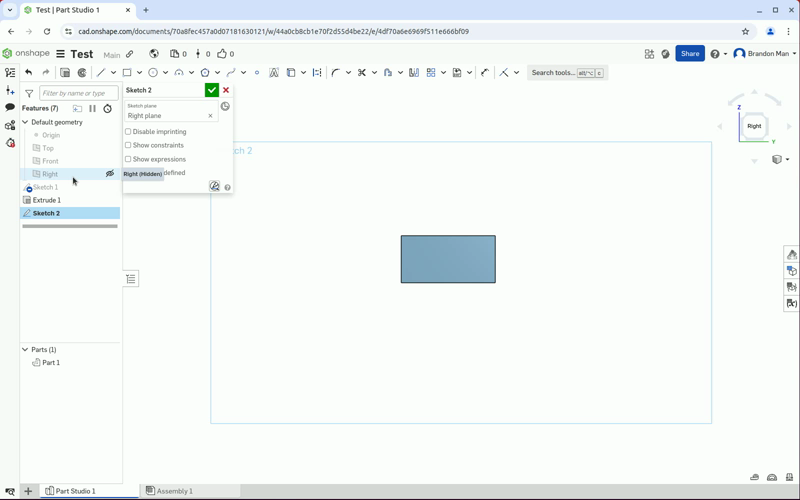
mouse_move(73, 352)
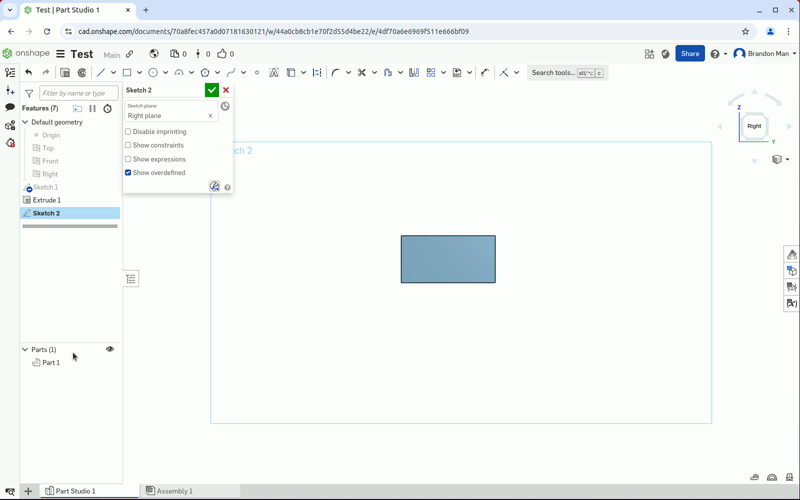
key(y)
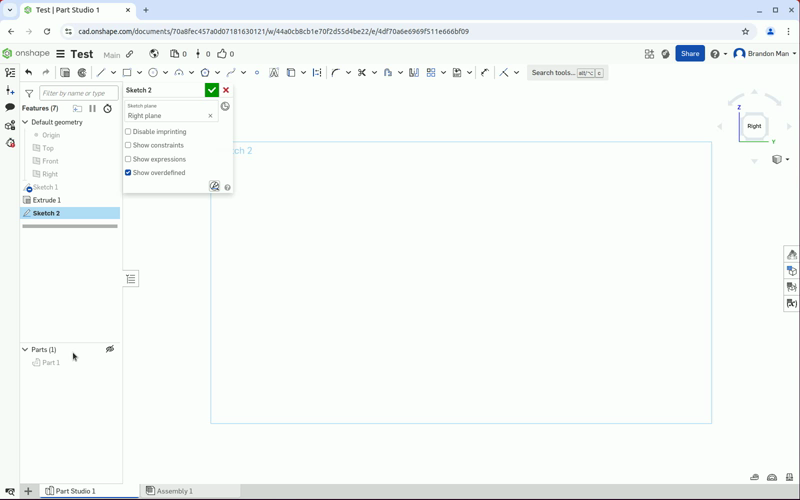
key(l)
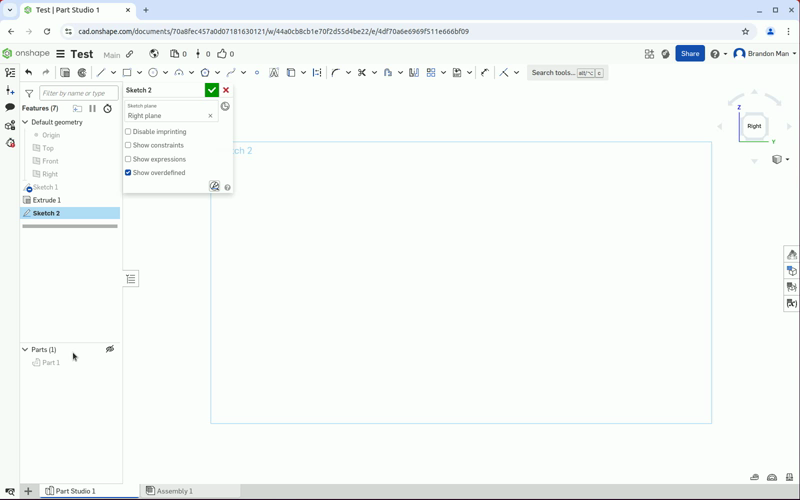
key_down(shift)
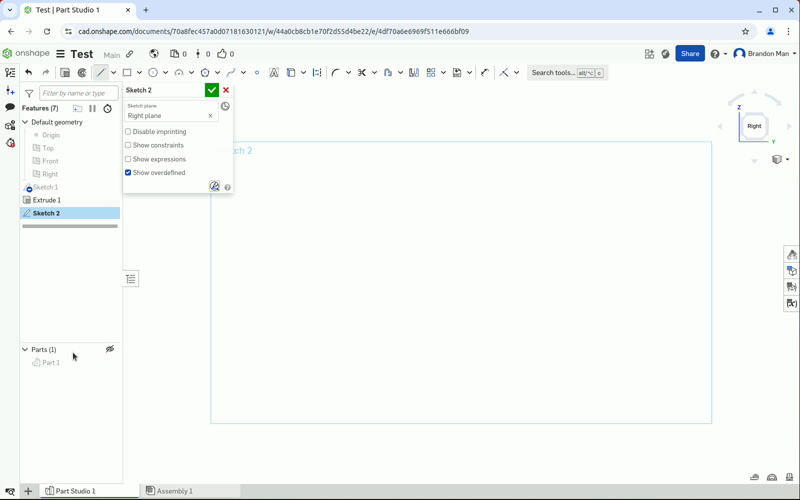
mouse_move(401, 236)
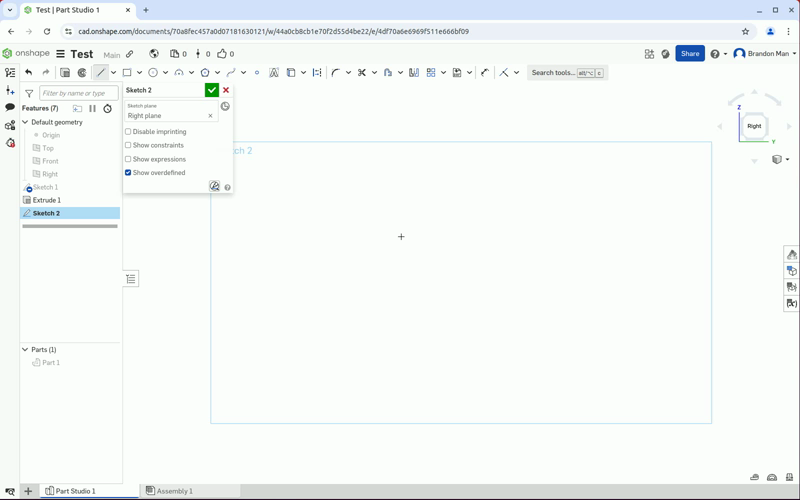
click(401, 236)
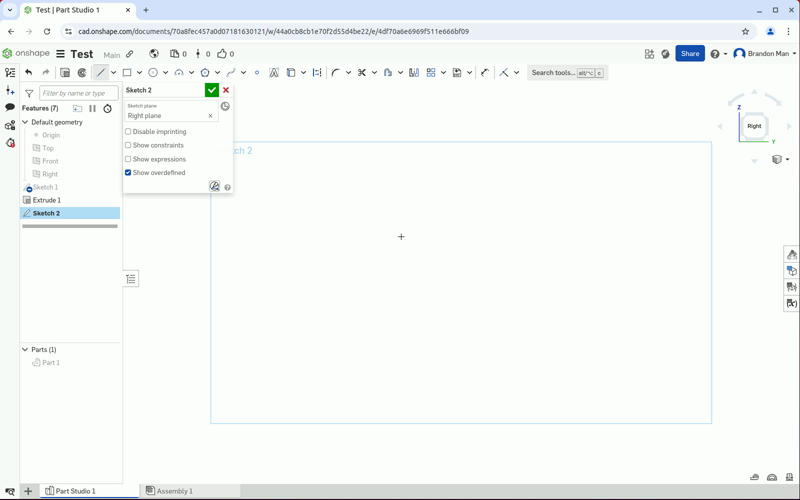
key_up(shift)
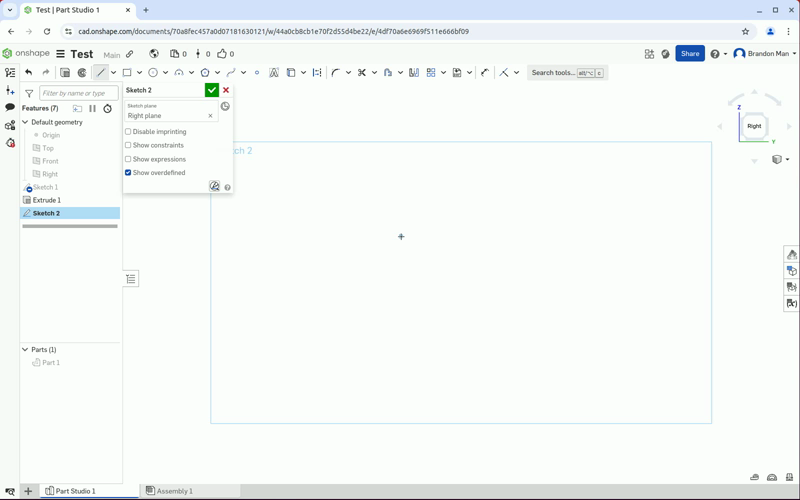
key_down(shift)
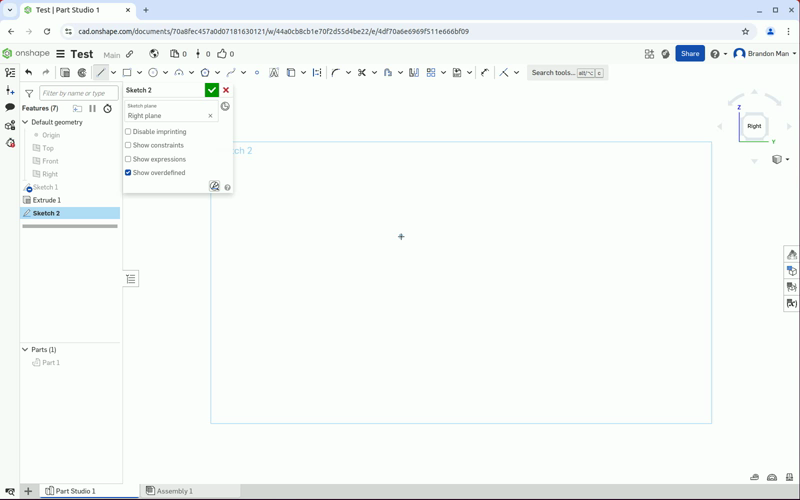
mouse_move(495, 236)
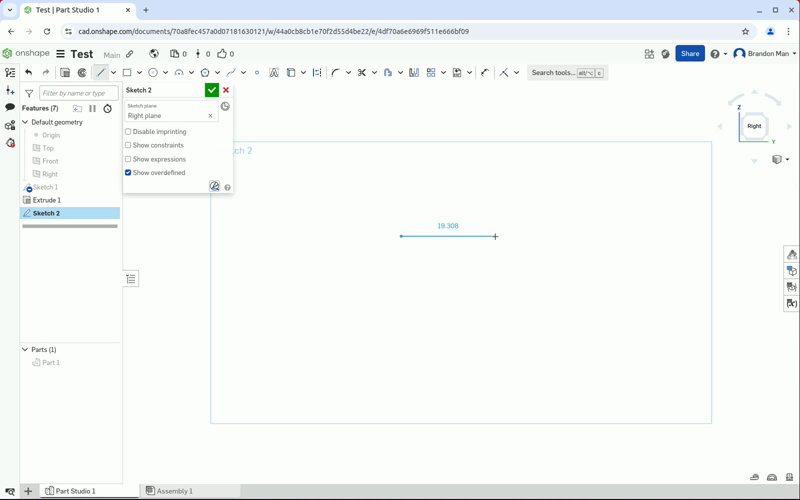
click(495, 236)
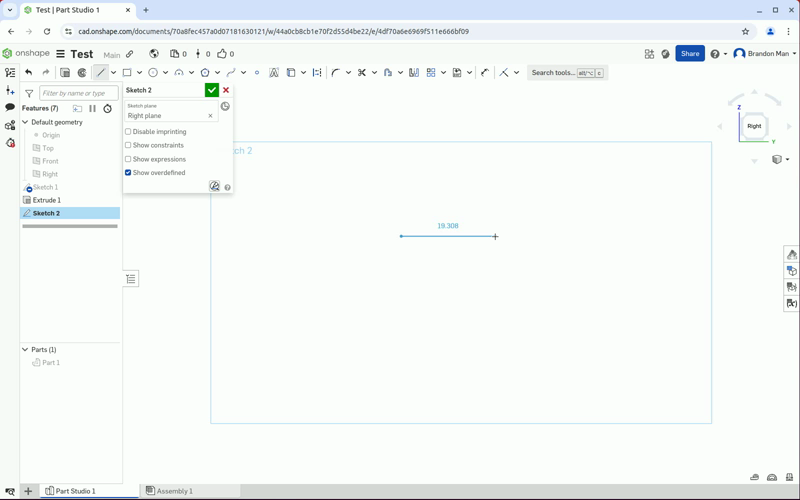
key_up(shift)
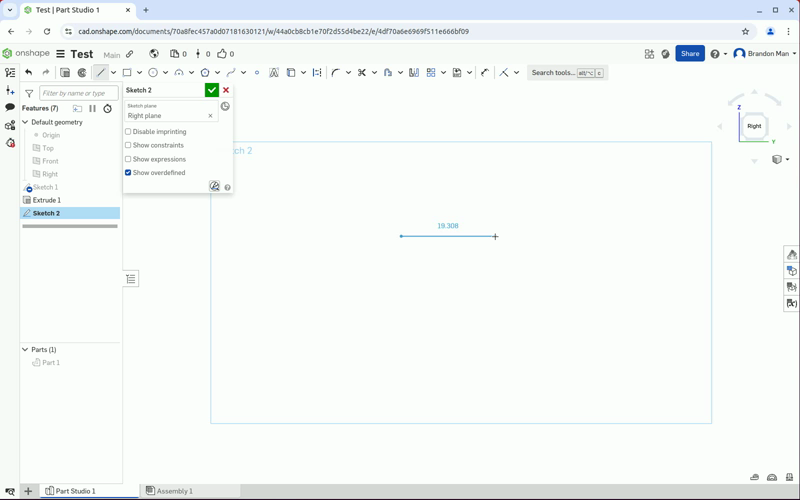
key_down(shift)
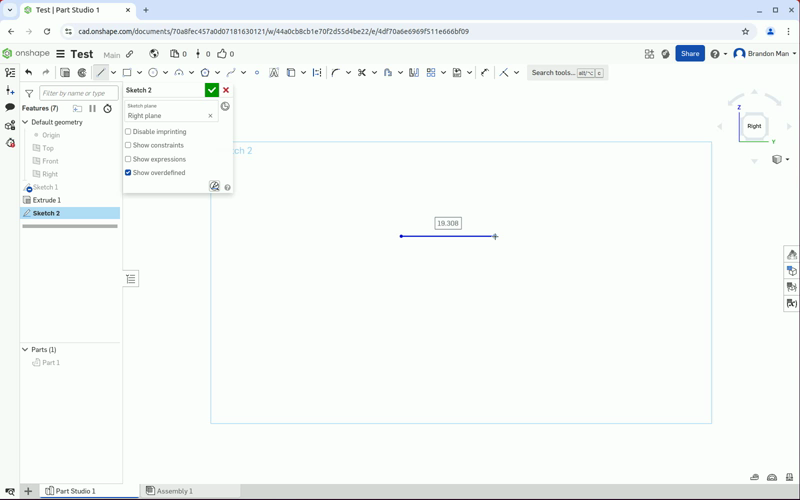
mouse_move(525, 236)
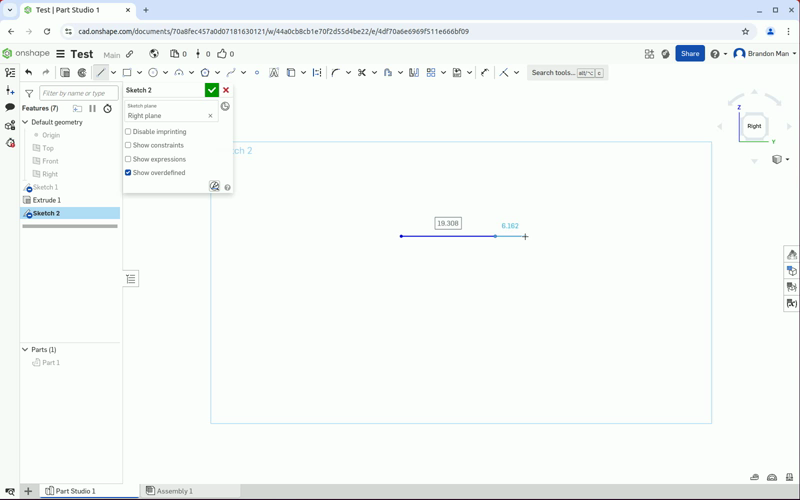
mouse_move(495, 203)
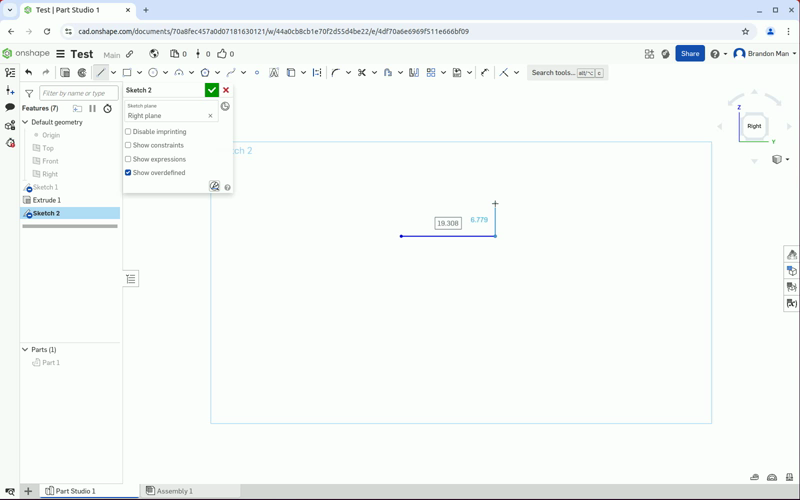
click(495, 203)
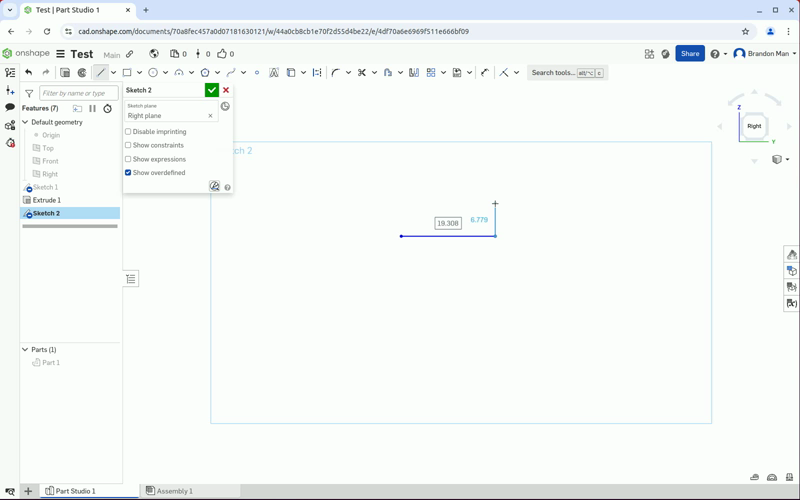
key_up(shift)
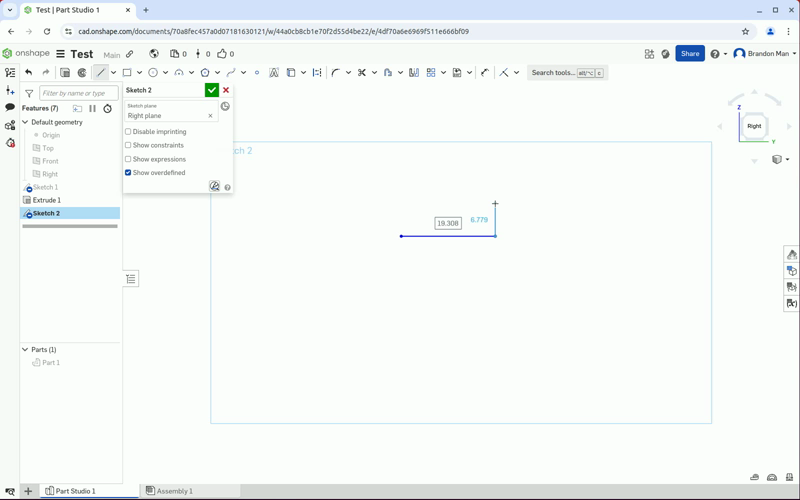
key(esc)
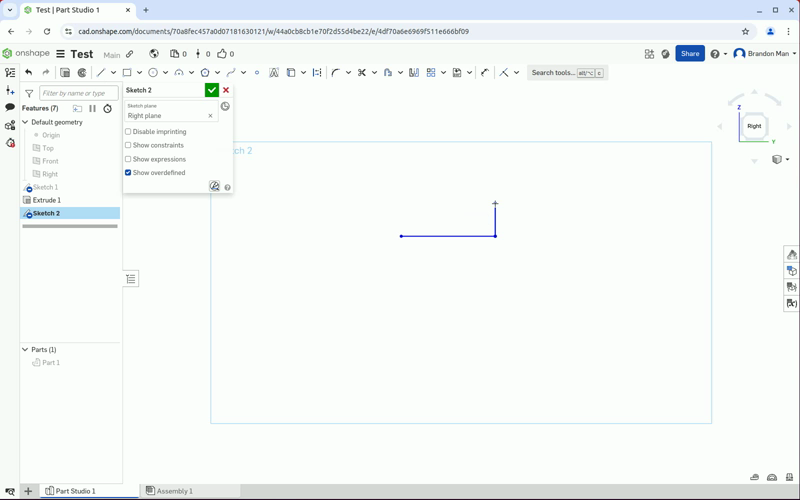
key(a)
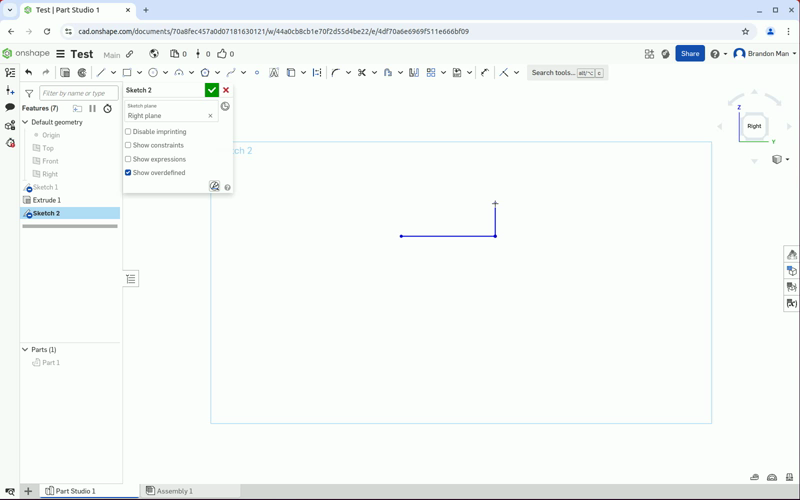
mouse_move(495, 203)
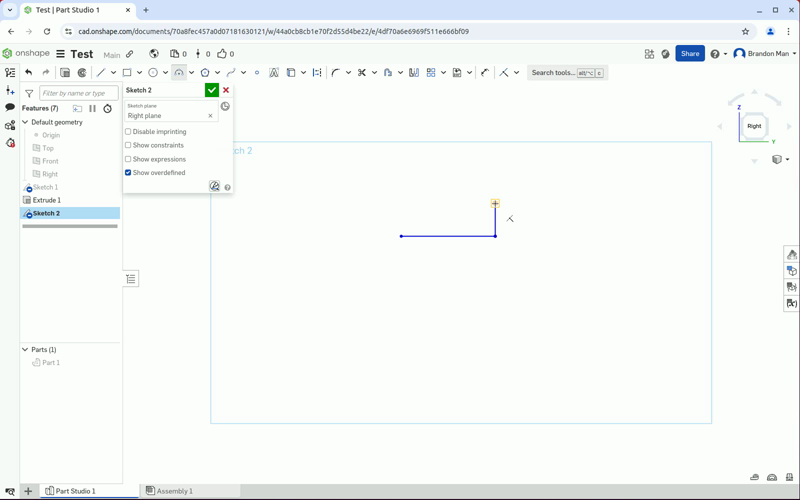
click(495, 203)
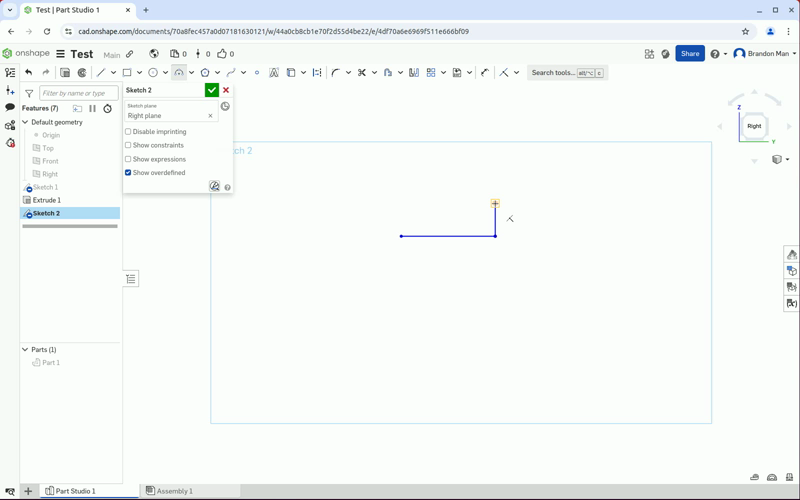
key_down(shift)
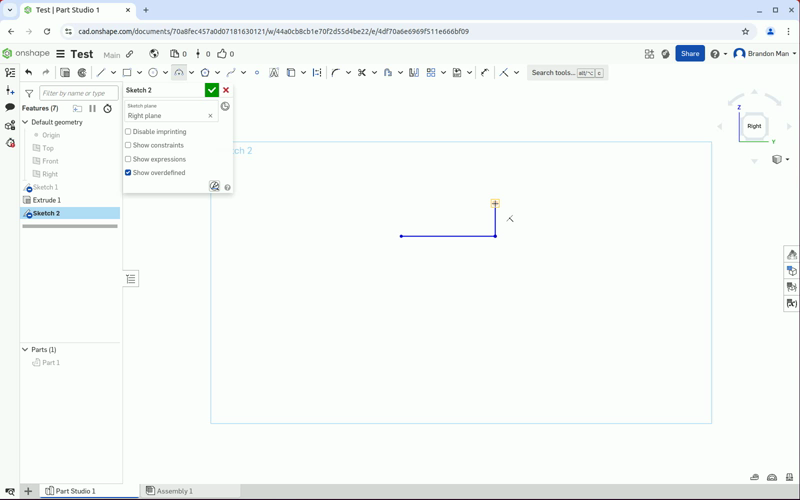
mouse_move(476, 184)
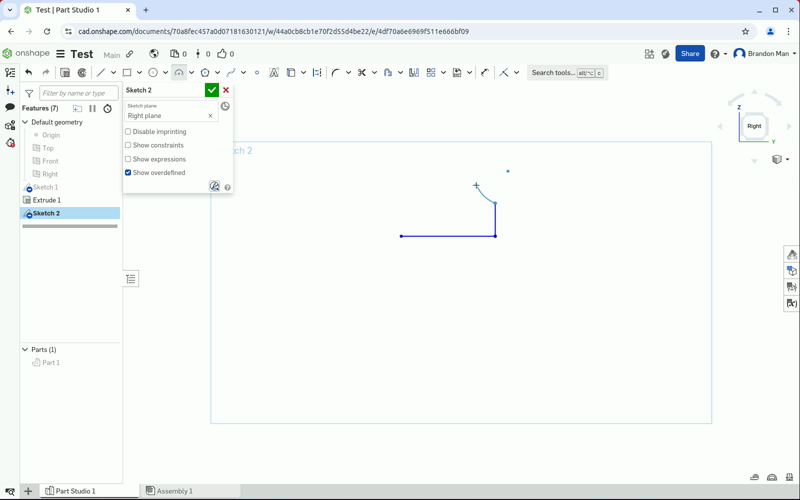
click(476, 184)
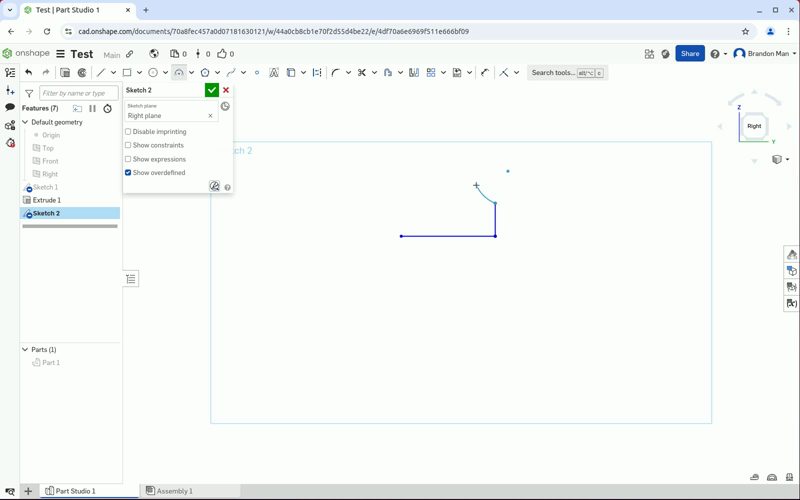
mouse_move(489, 190)
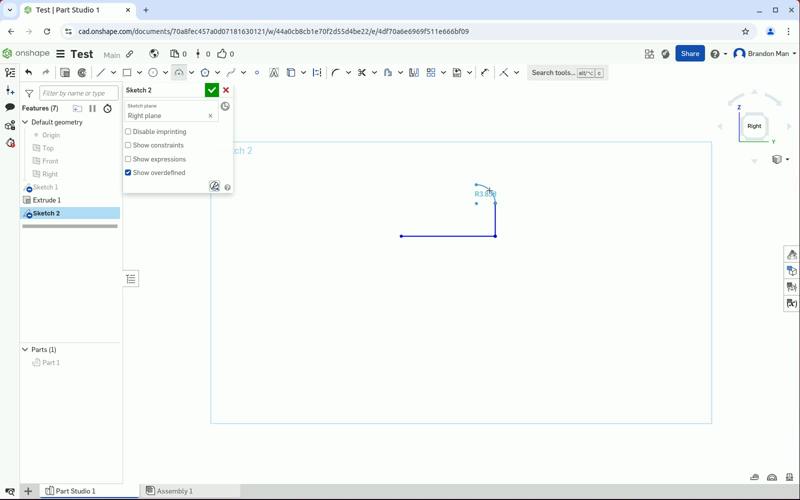
click(489, 190)
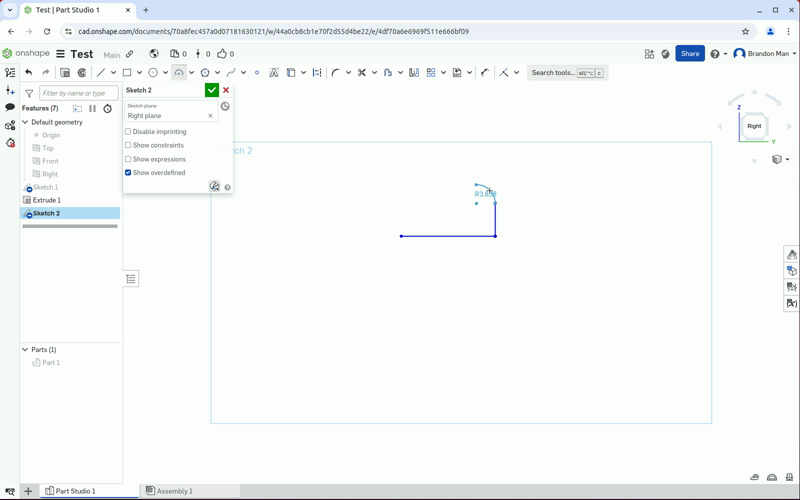
key_up(shift)
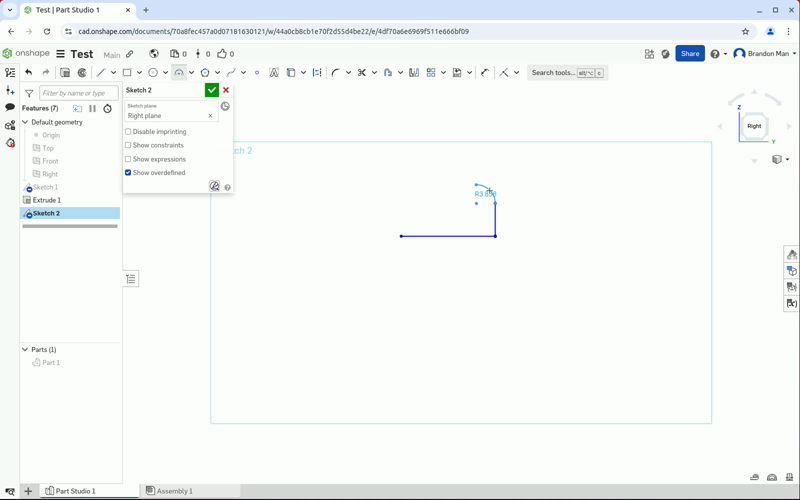
key(esc)
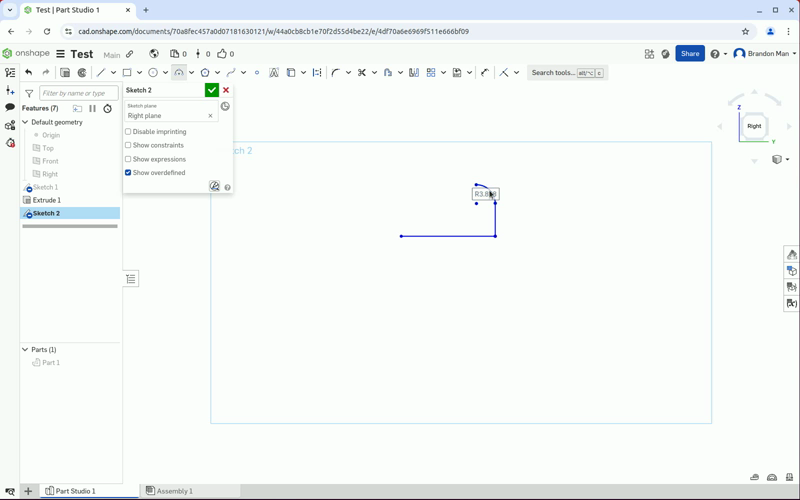
key(l)
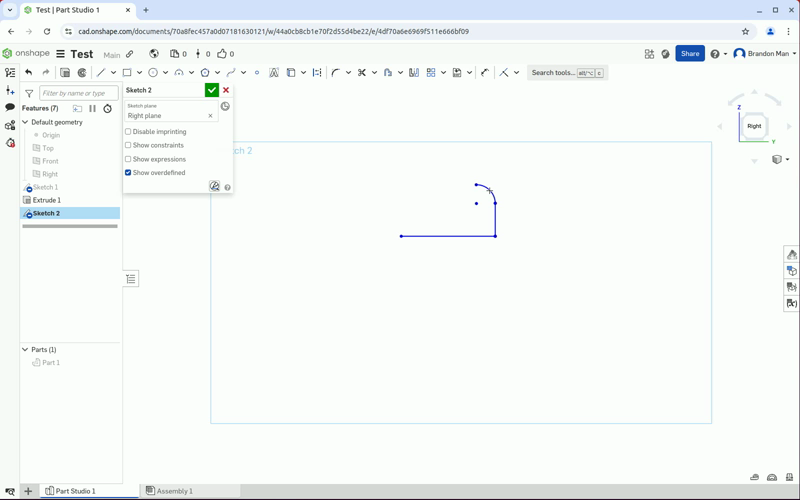
mouse_move(476, 184)
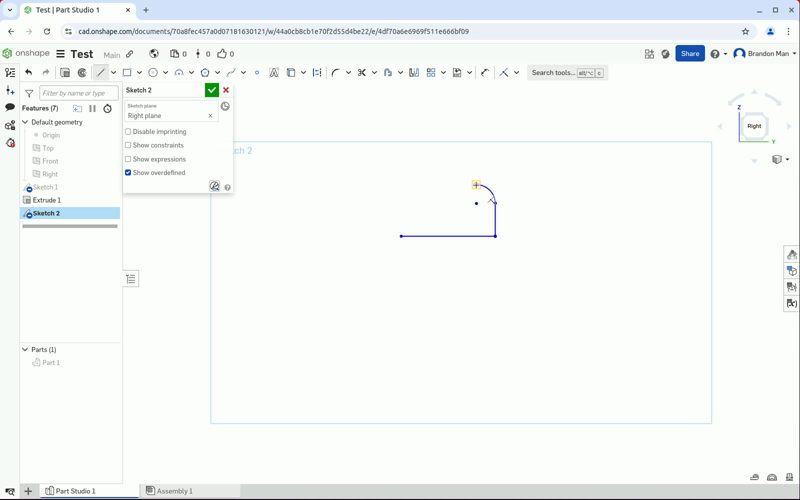
click(476, 184)
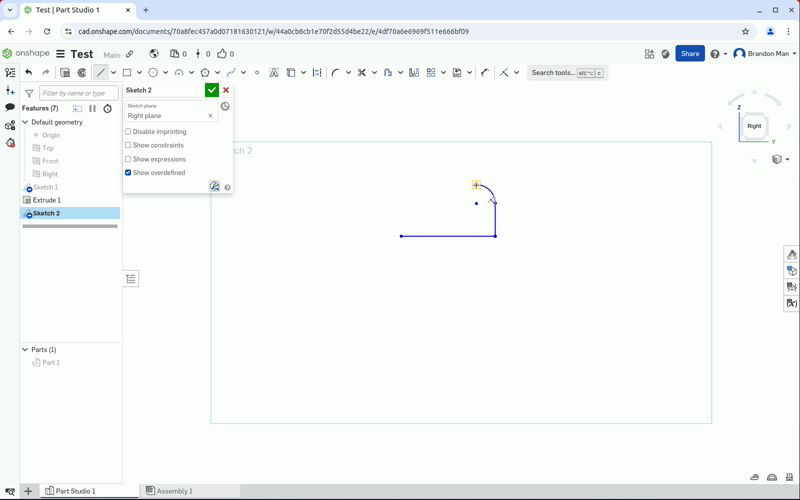
key_down(shift)
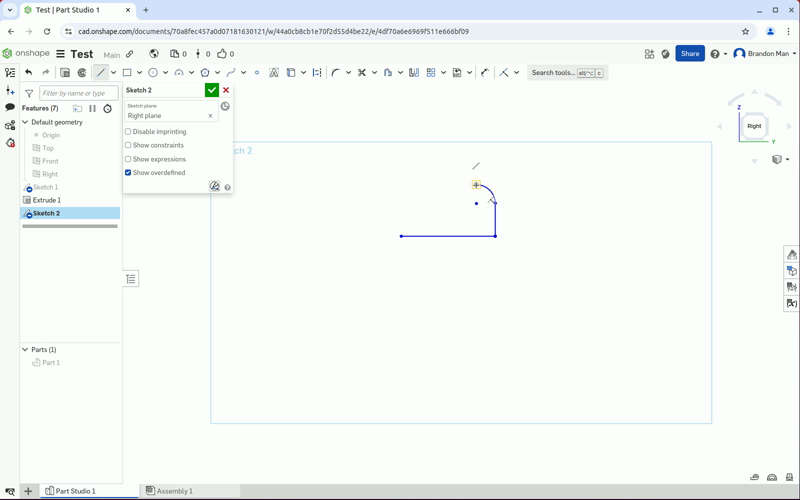
mouse_move(506, 184)
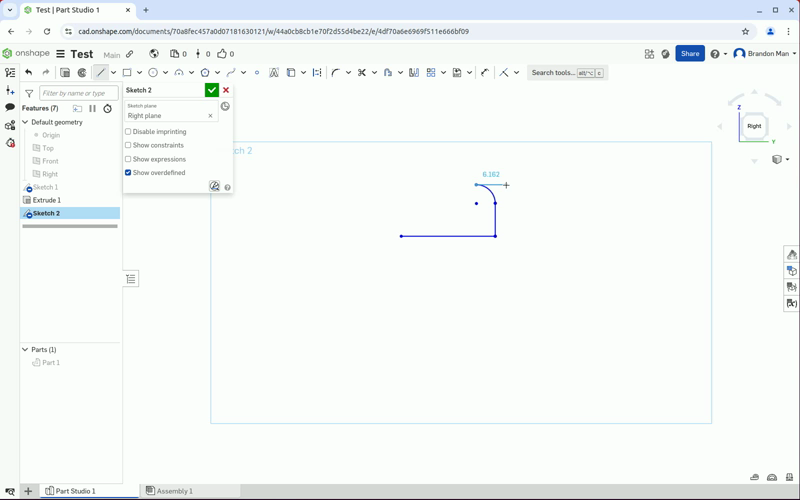
mouse_move(419, 184)
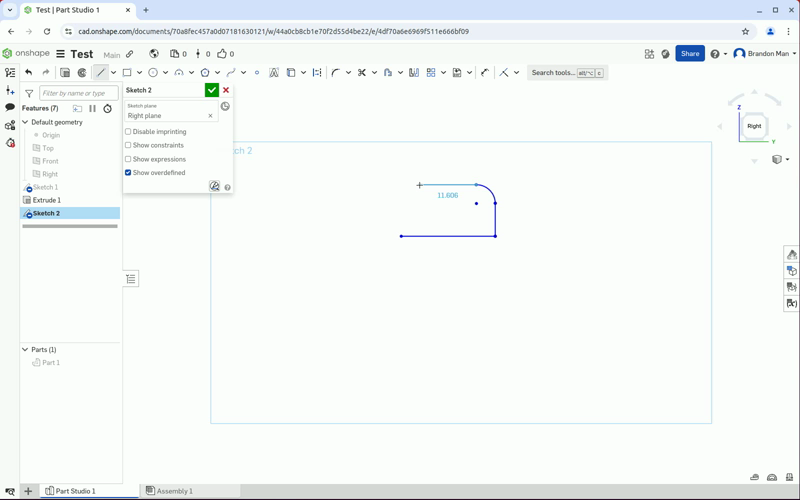
click(419, 184)
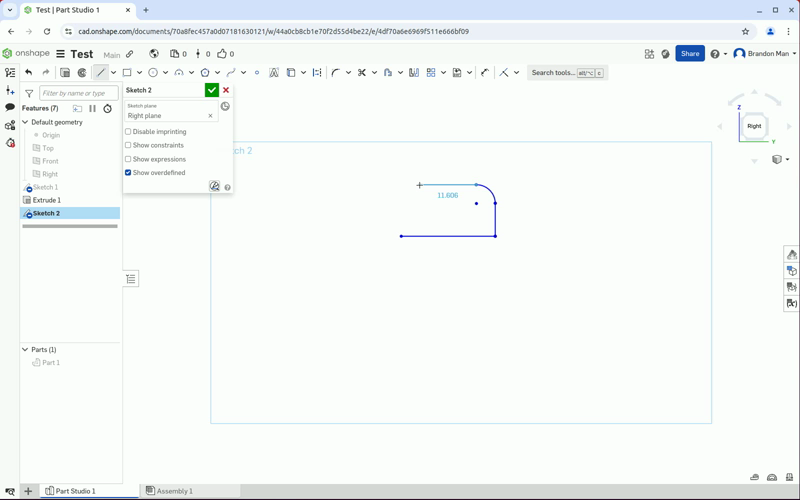
key_up(shift)
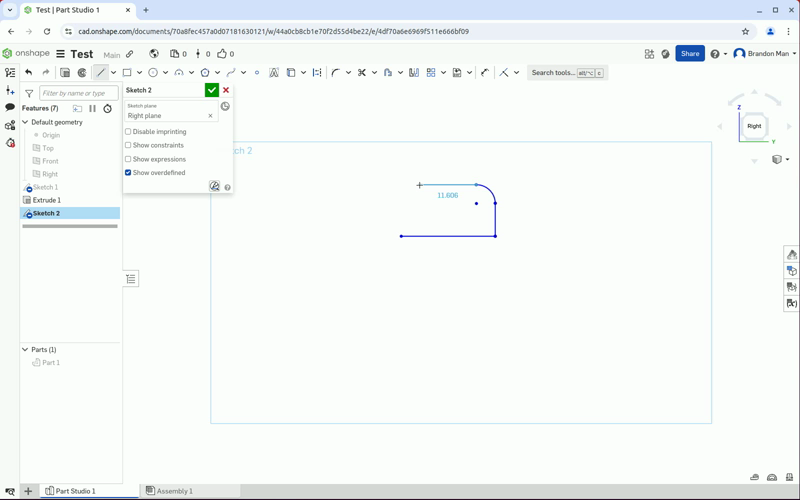
key(esc)
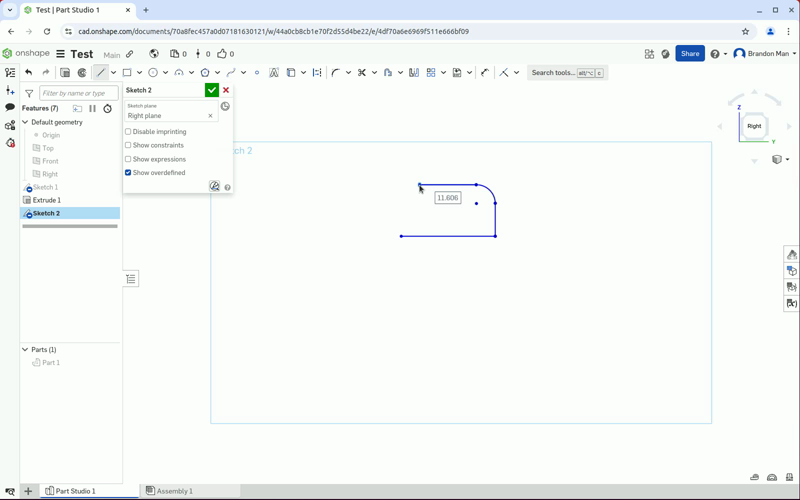
key(a)
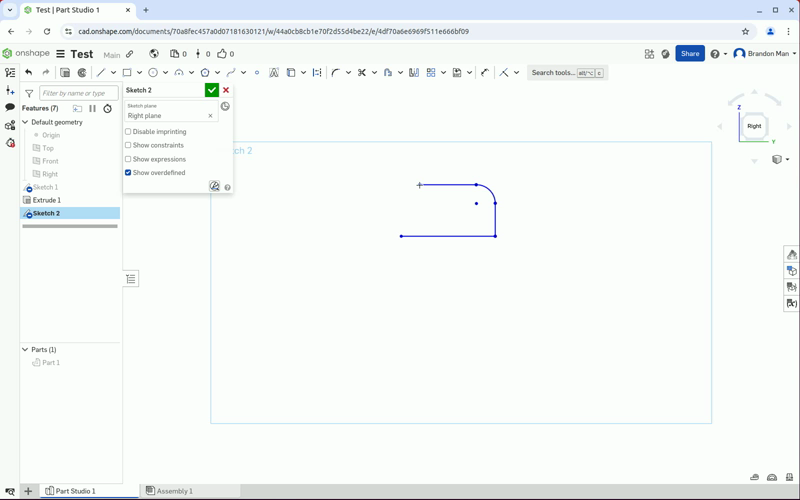
mouse_move(419, 184)
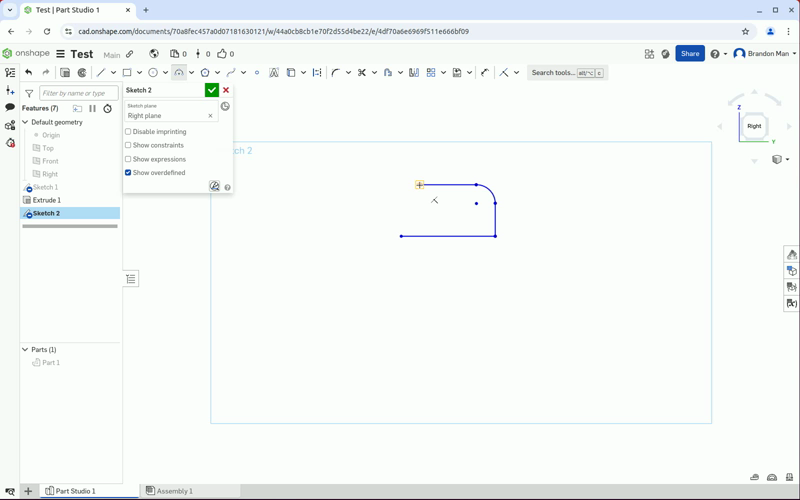
click(419, 184)
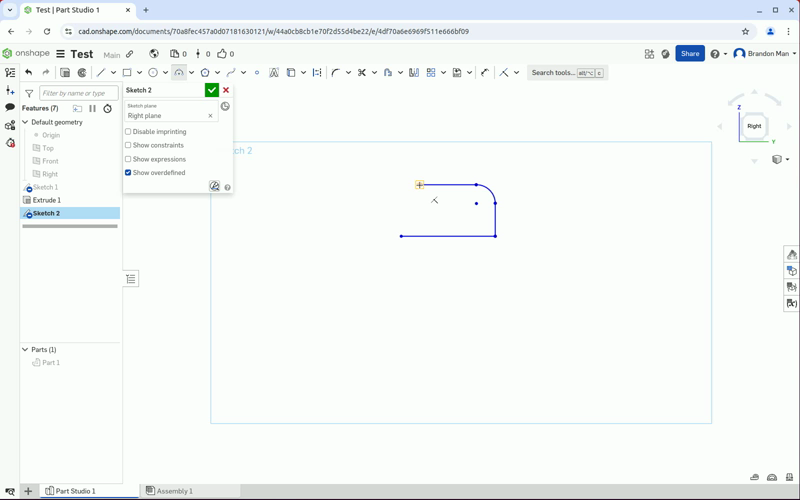
key_down(shift)
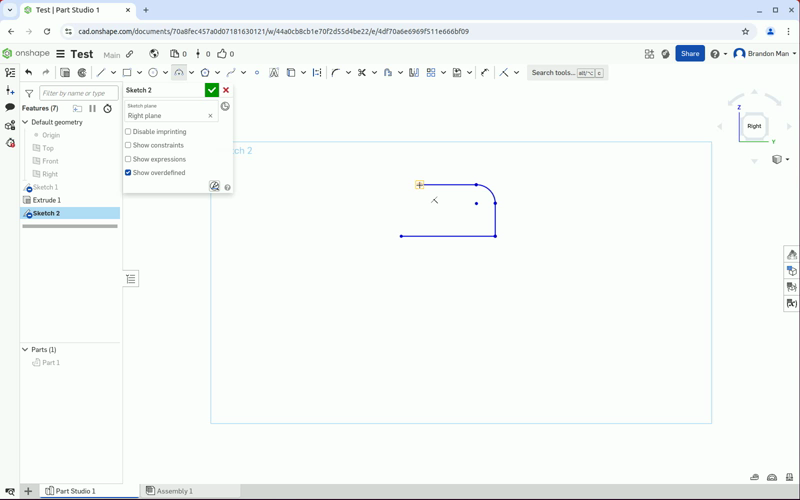
mouse_move(401, 203)
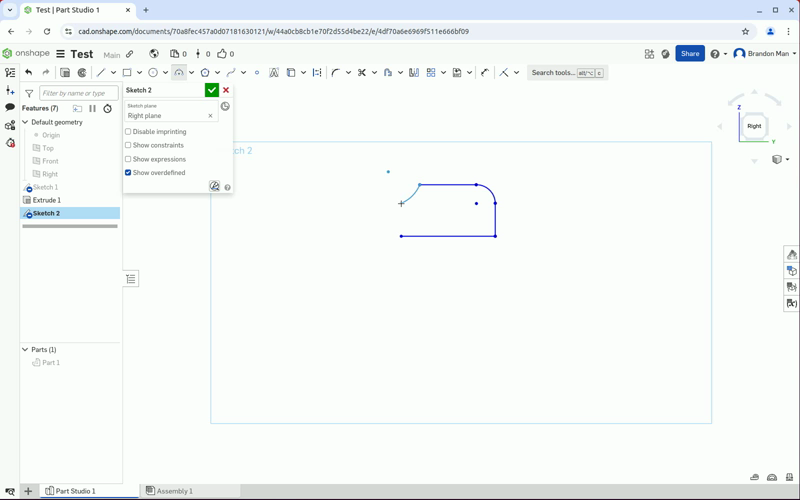
click(401, 203)
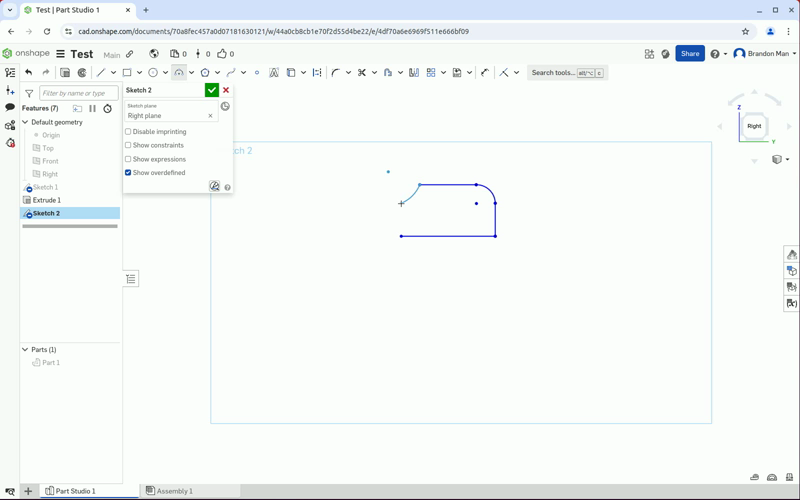
mouse_move(406, 190)
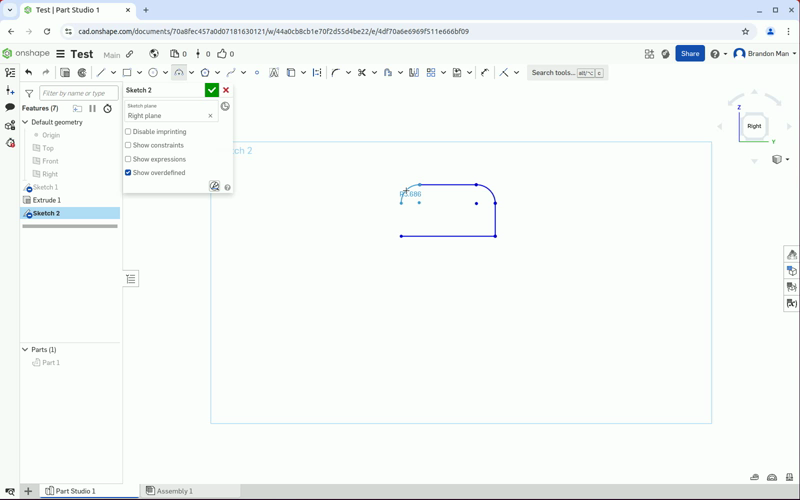
click(406, 190)
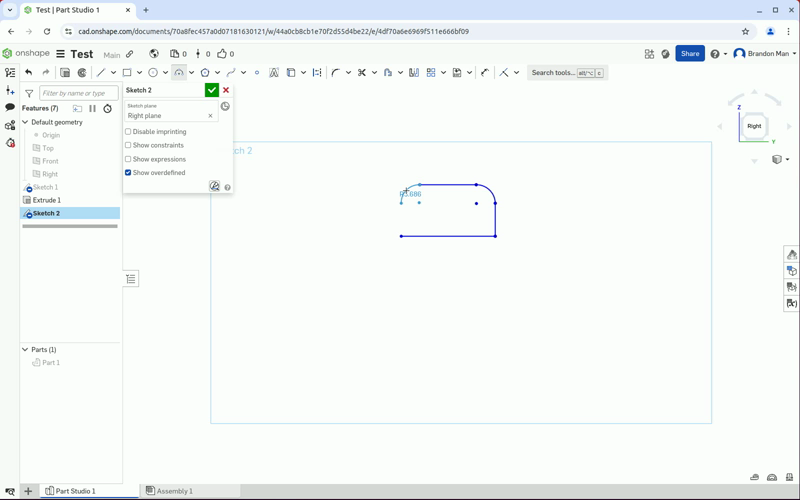
key_up(shift)
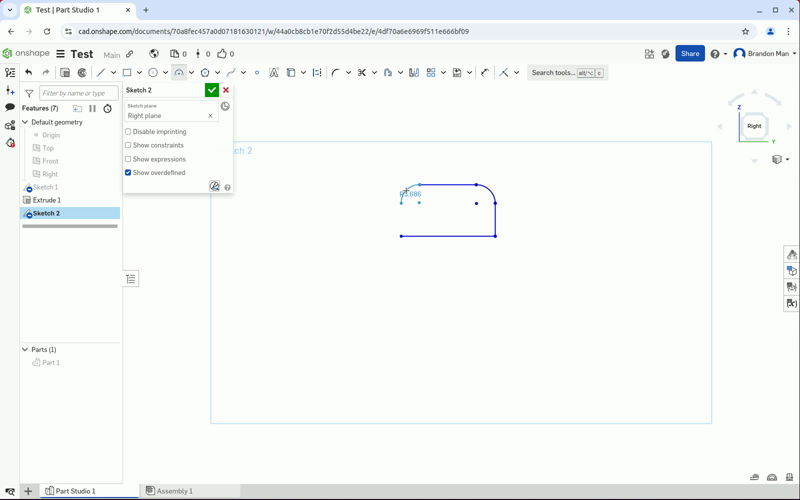
key(esc)
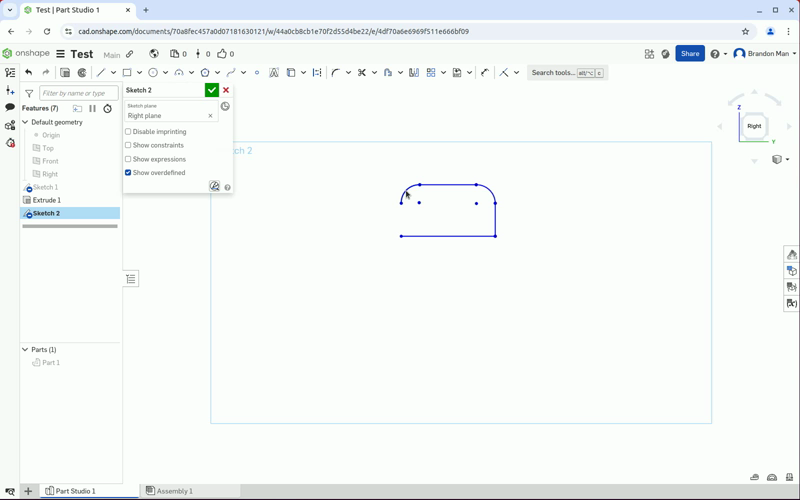
key(l)
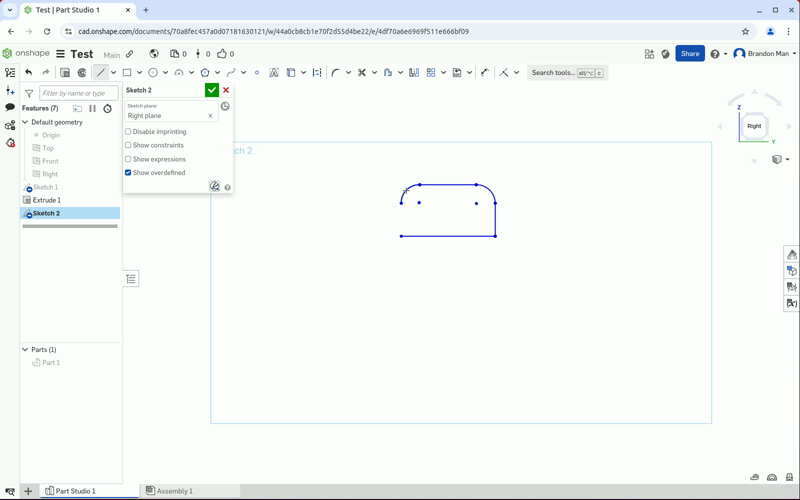
mouse_move(401, 203)
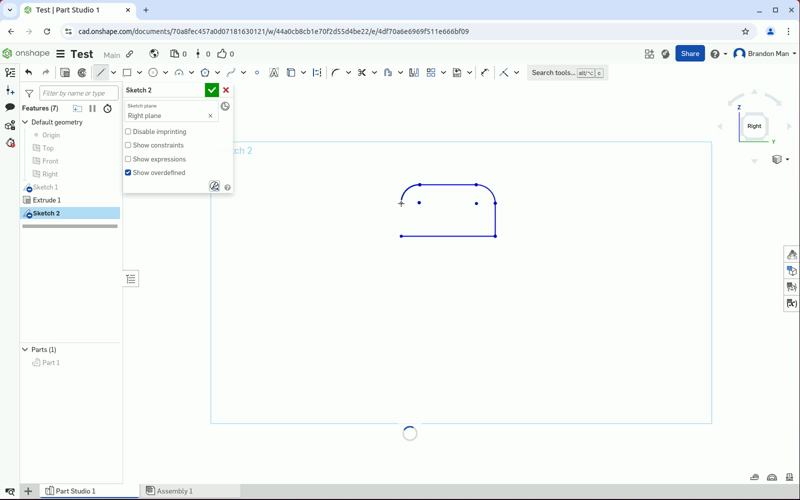
click(401, 203)
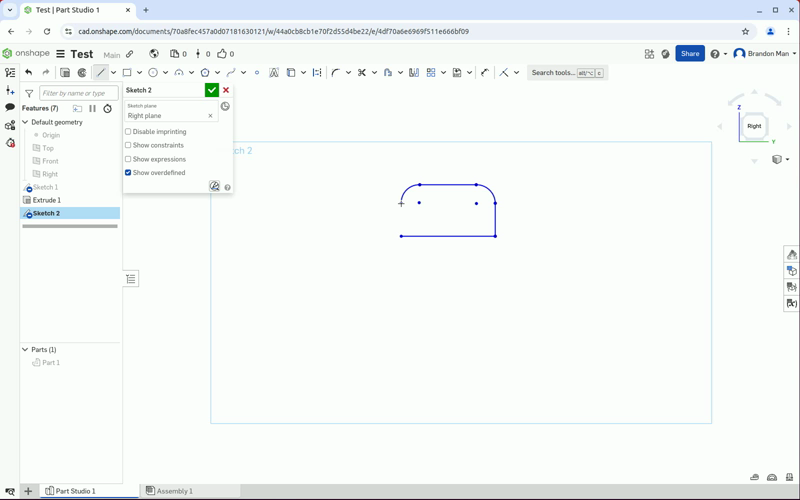
mouse_move(431, 203)
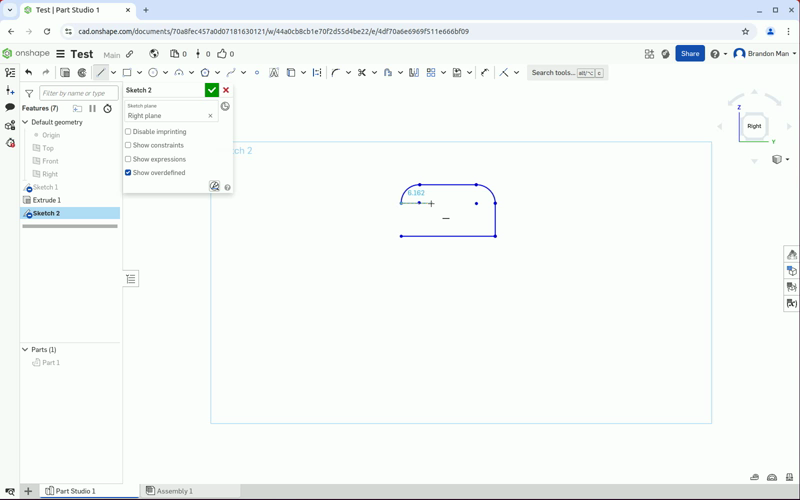
key_down(shift)
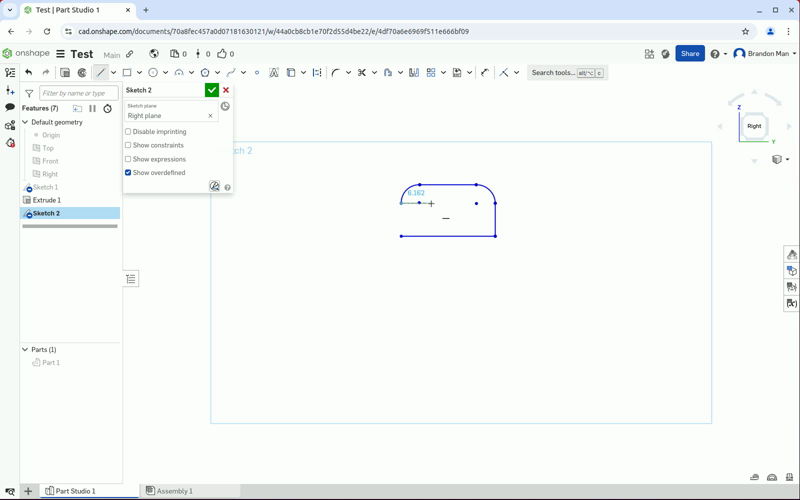
mouse_move(401, 236)
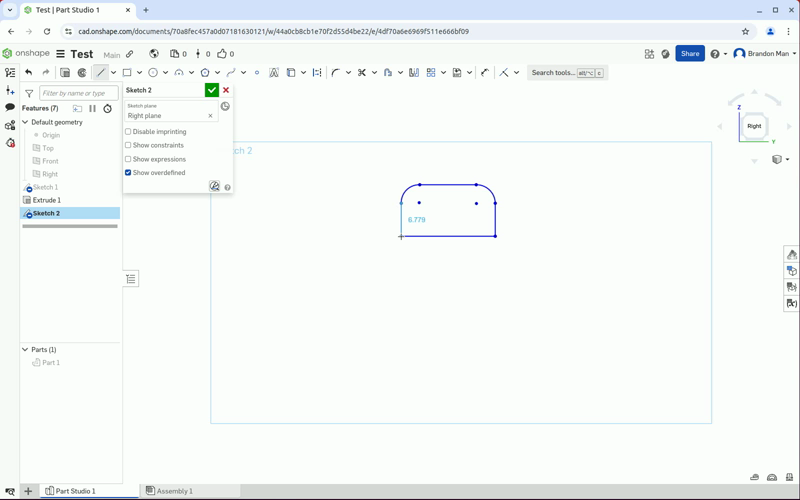
key_up(shift)
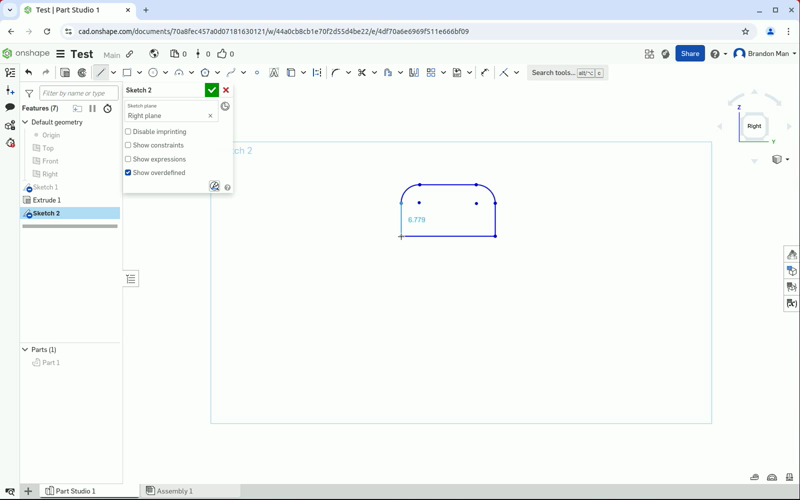
click(401, 236)
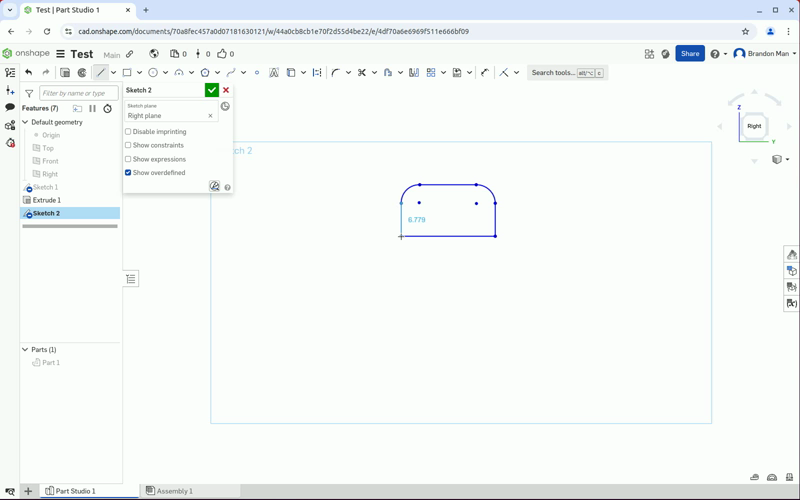
key(esc)
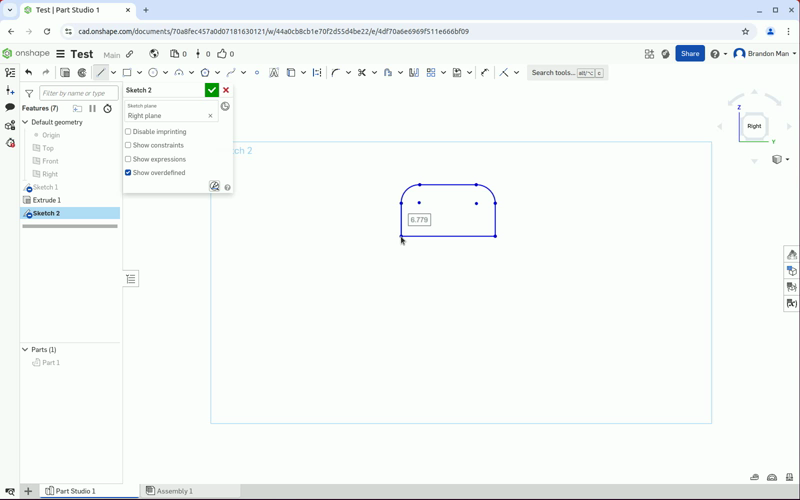
key(l)
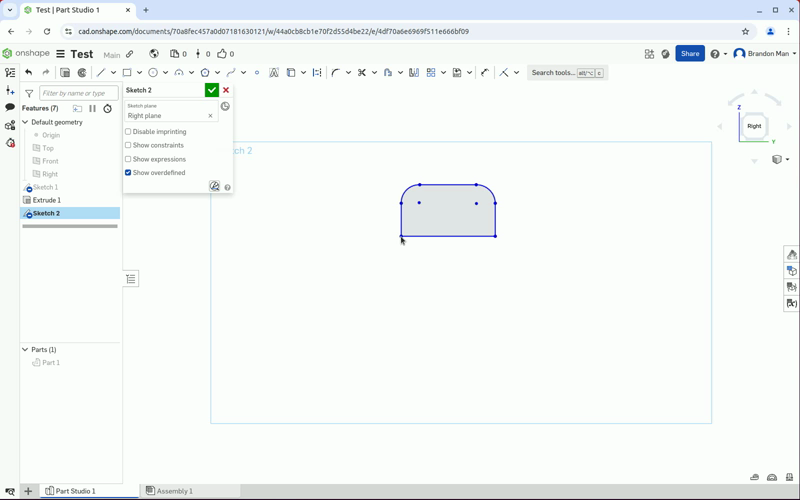
key_down(shift)
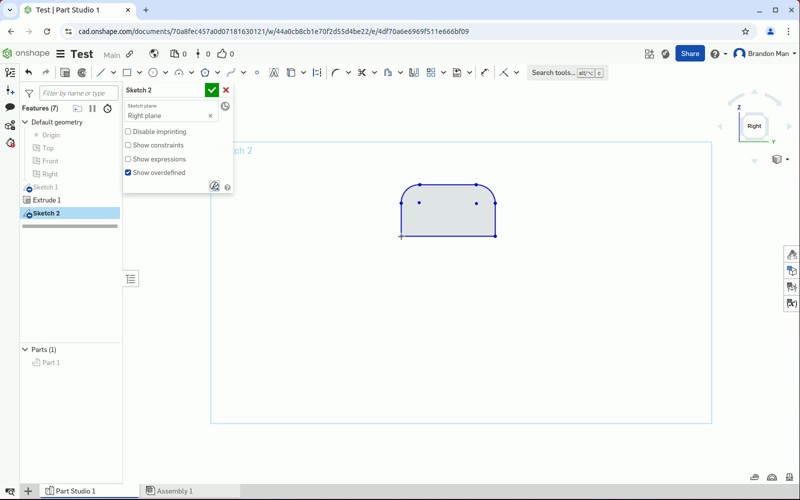
mouse_move(419, 212)
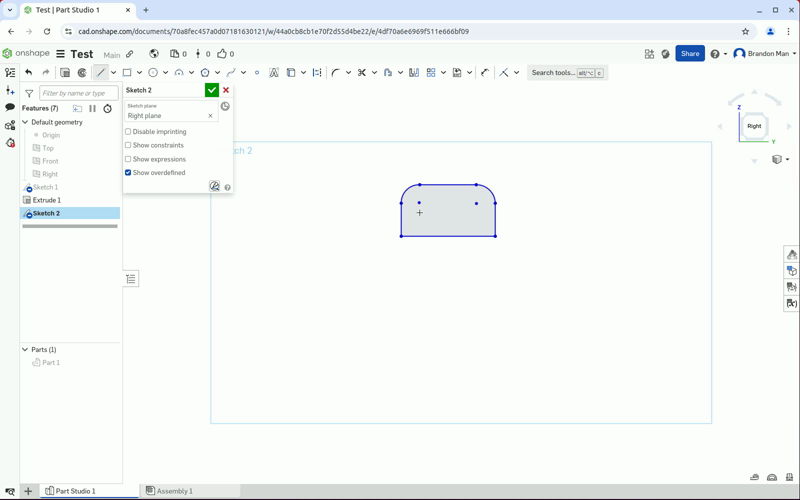
click(419, 212)
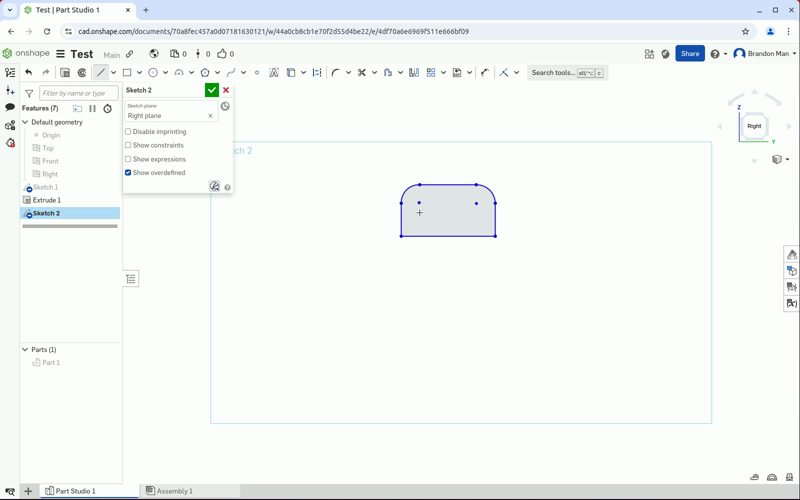
key_up(shift)
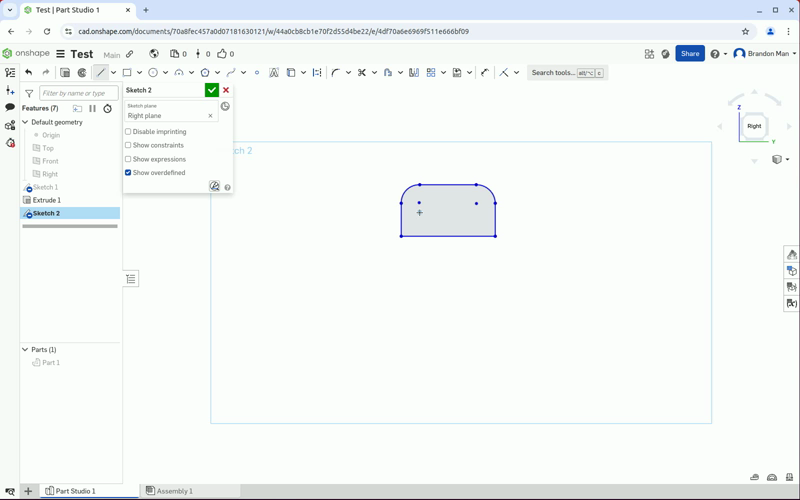
key_down(shift)
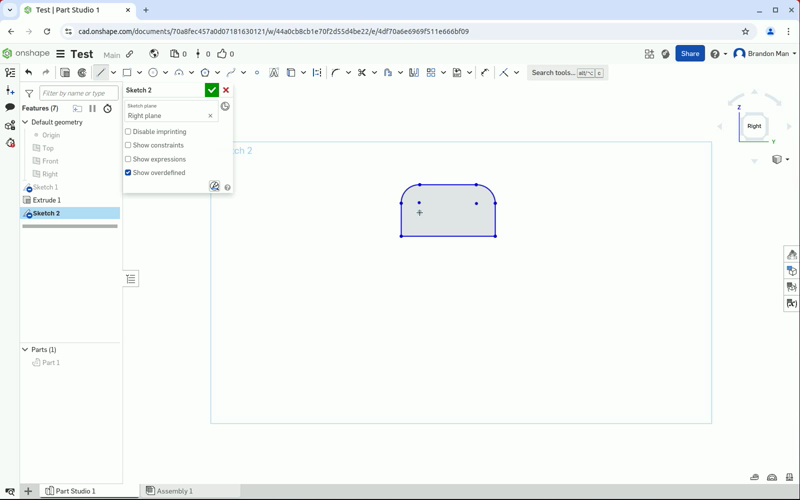
mouse_move(450, 212)
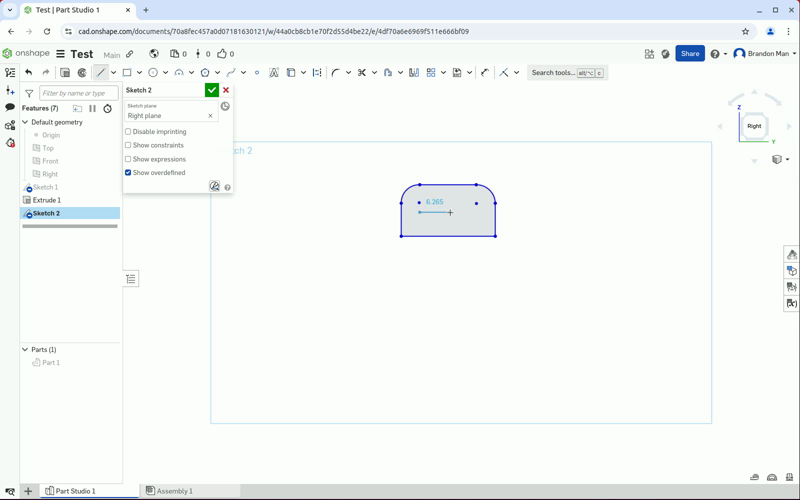
mouse_move(476, 212)
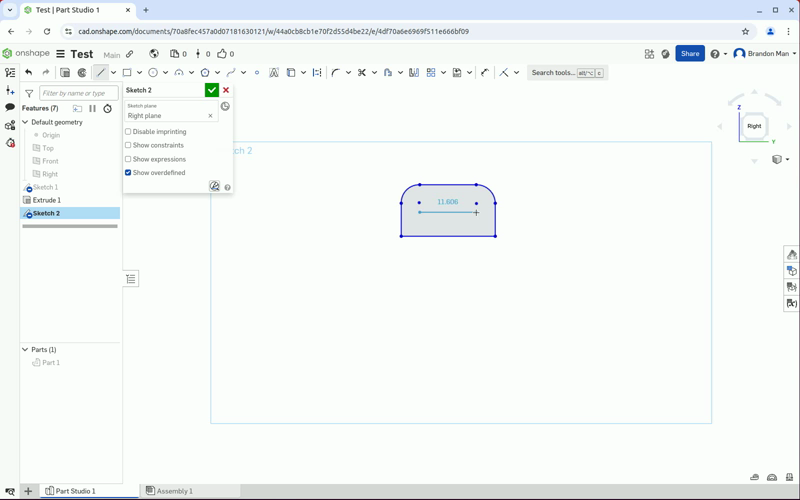
click(476, 212)
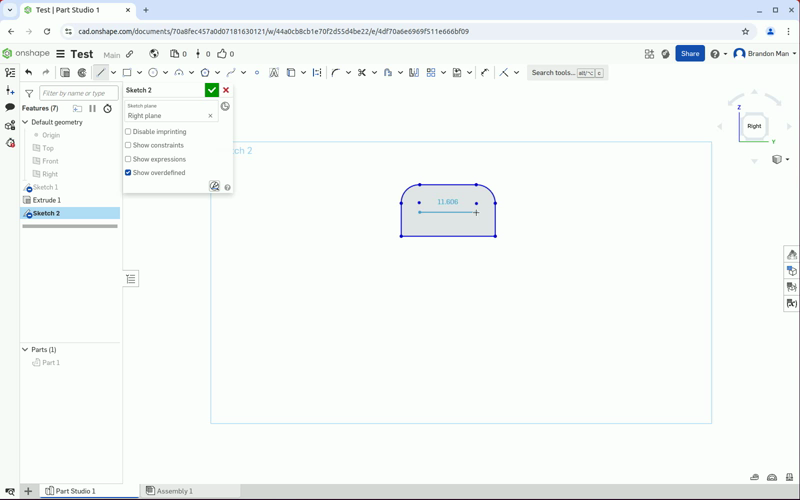
key_up(shift)
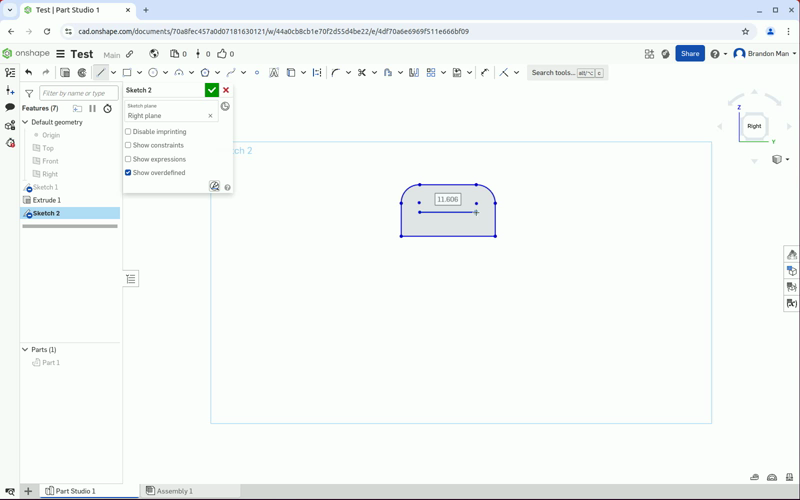
key(esc)
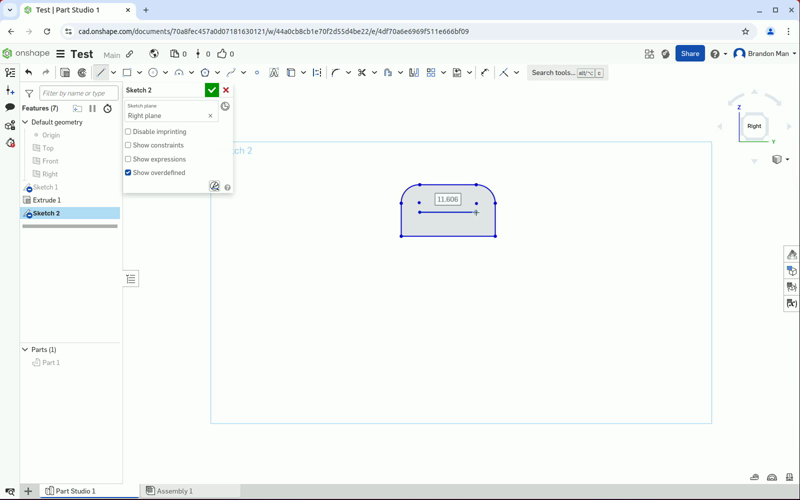
key(a)
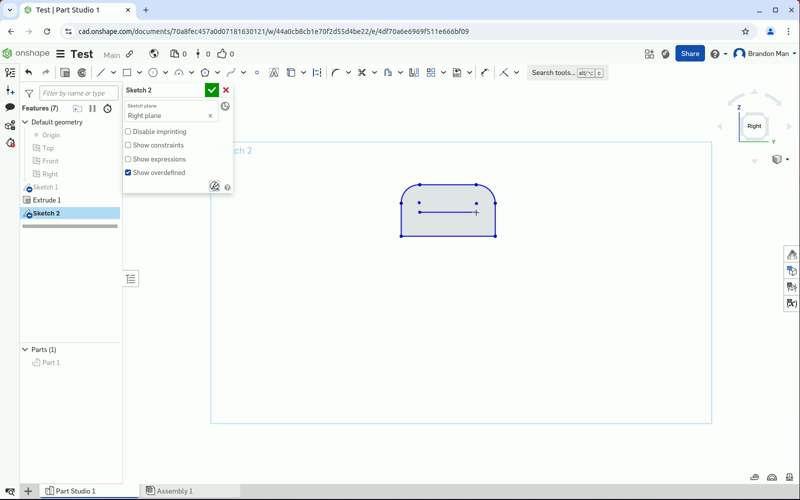
mouse_move(476, 212)
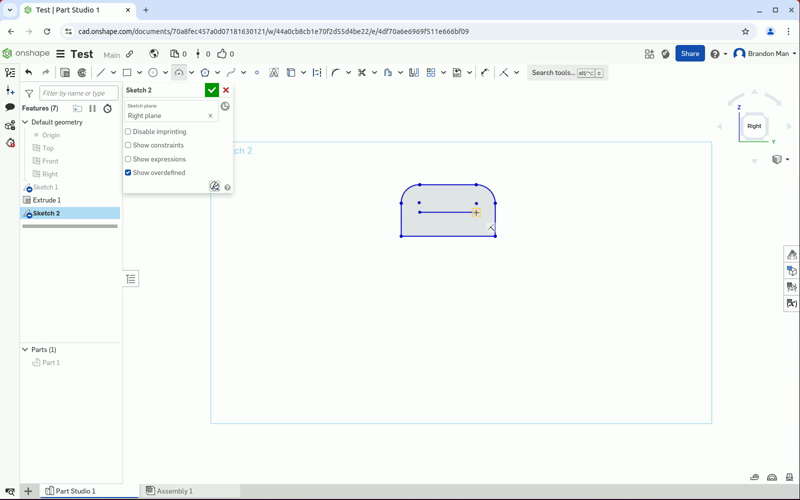
click(476, 212)
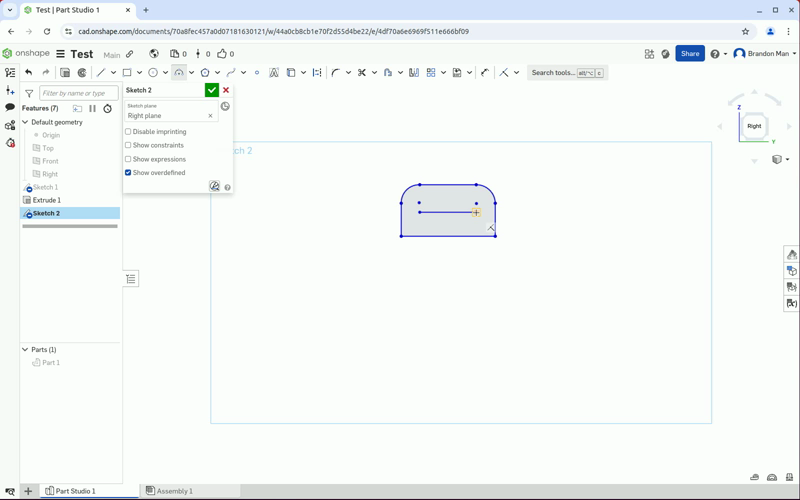
key_down(shift)
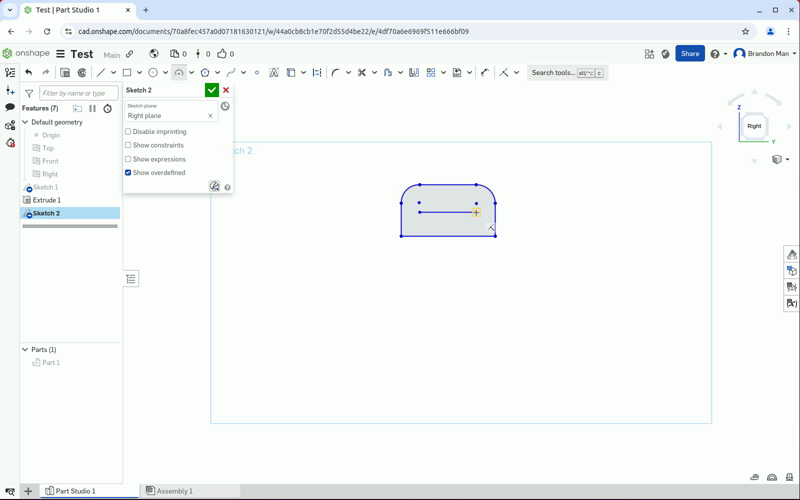
mouse_move(476, 193)
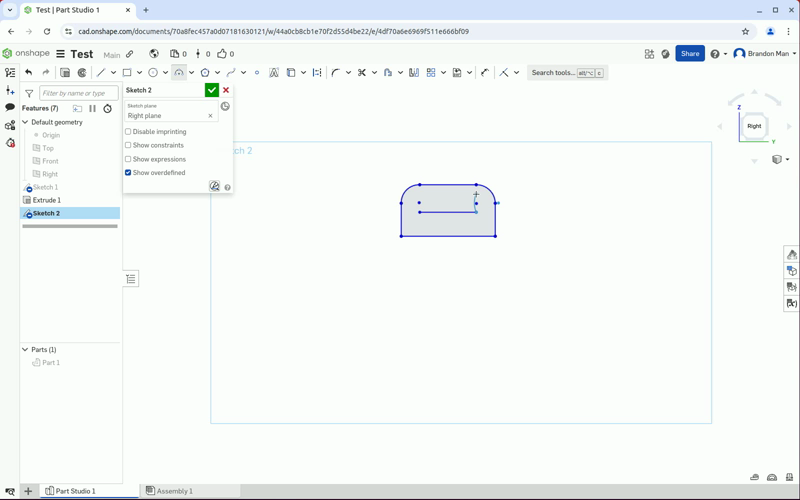
click(476, 193)
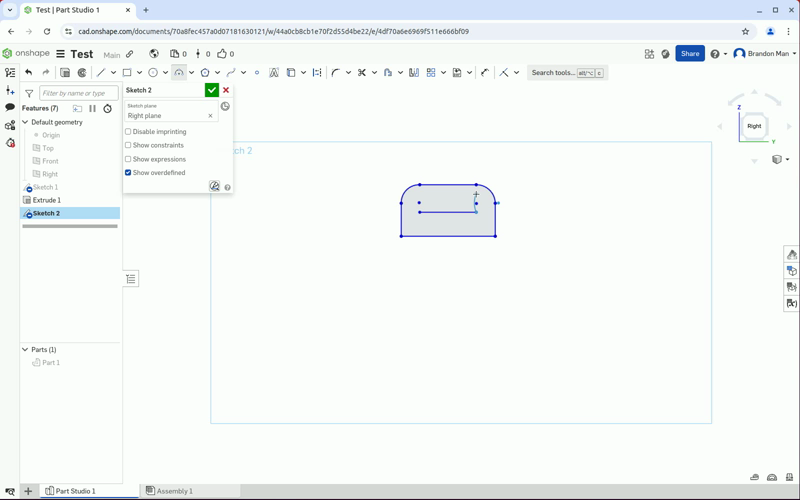
mouse_move(485, 203)
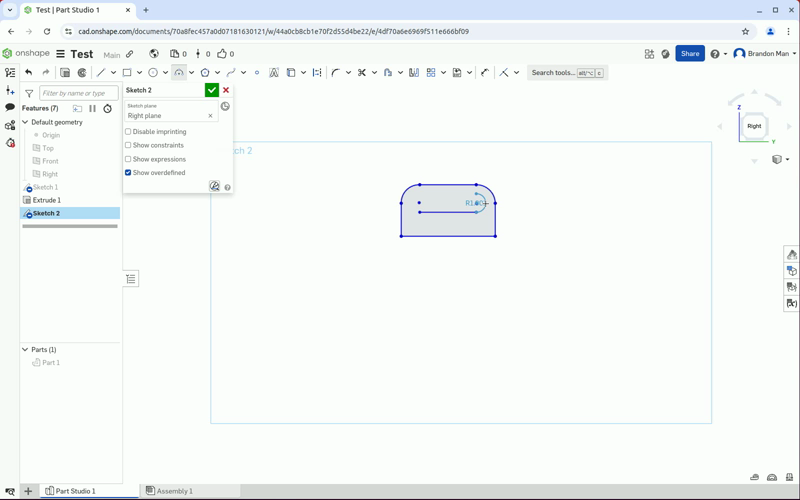
click(485, 203)
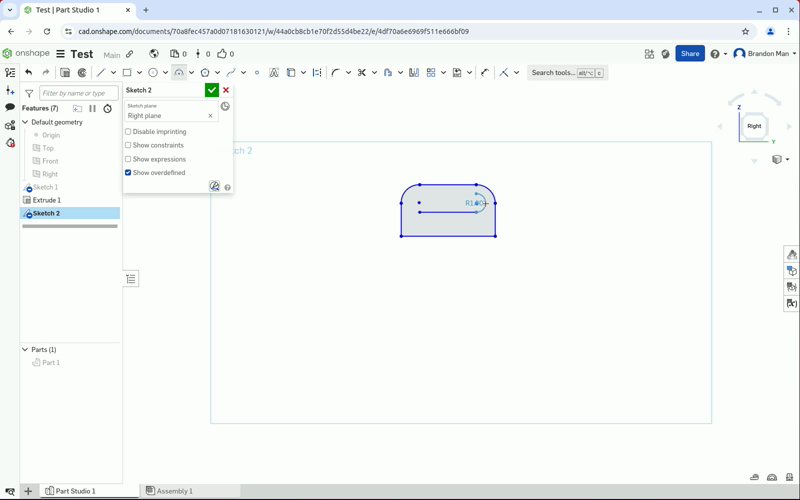
key_up(shift)
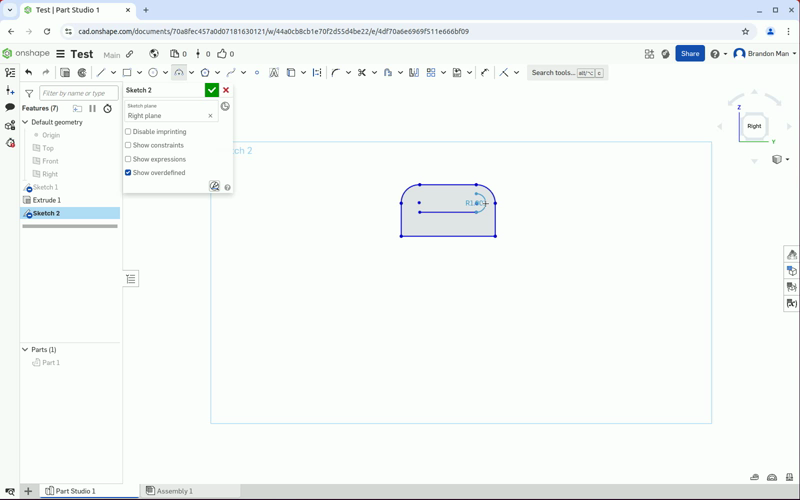
key(esc)
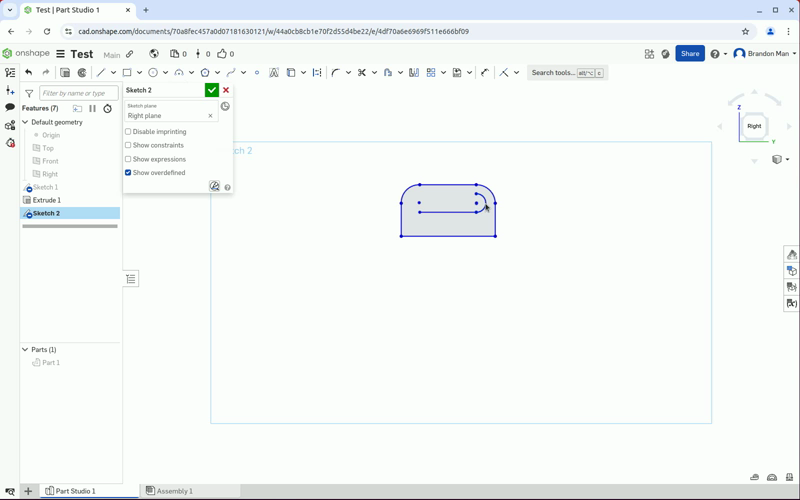
key(l)
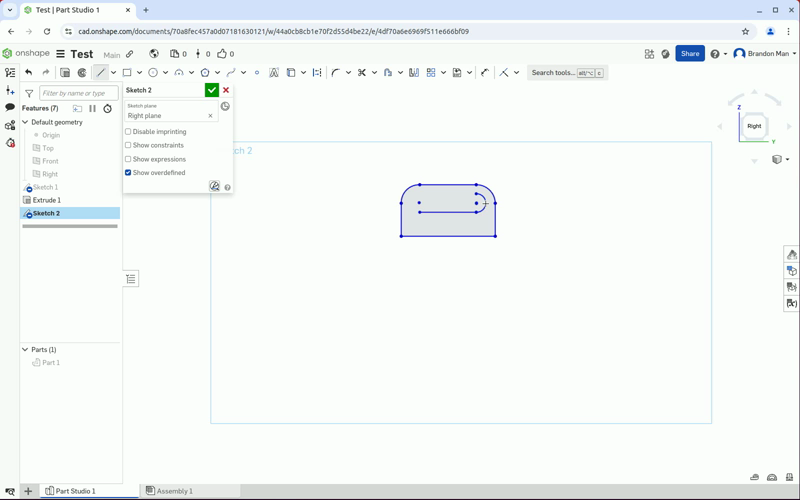
mouse_move(476, 193)
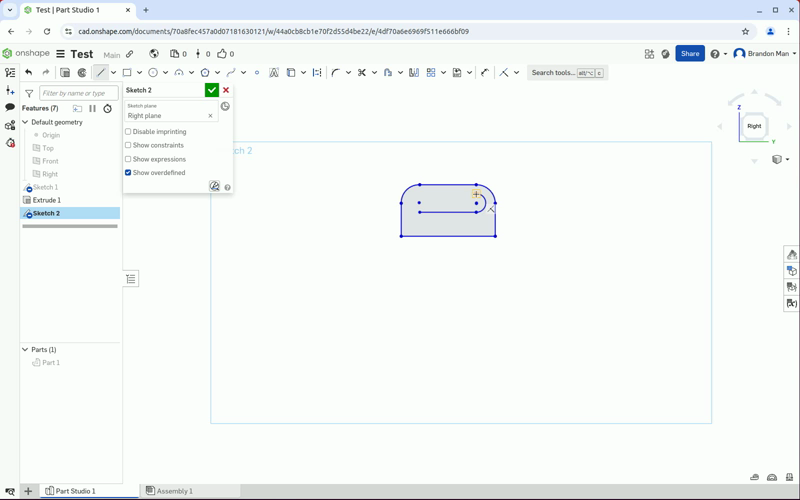
click(476, 193)
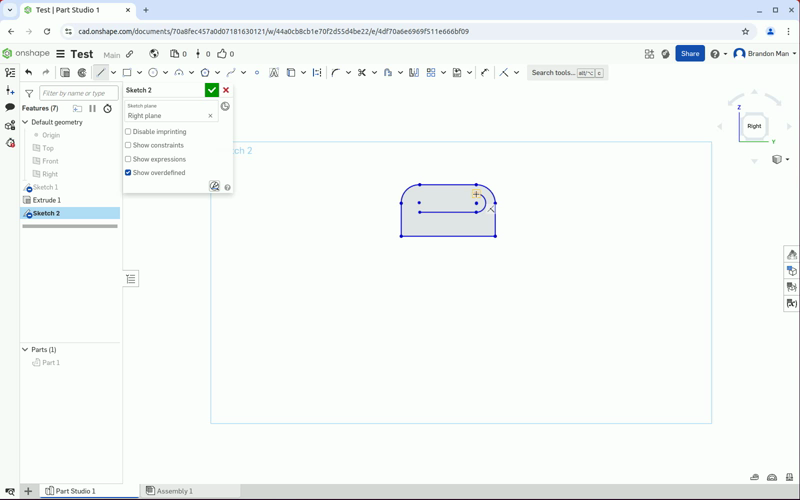
key_down(shift)
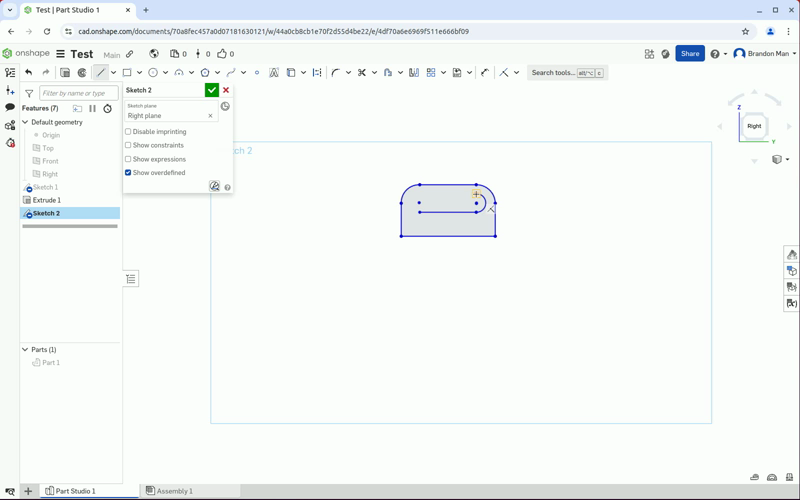
mouse_move(506, 193)
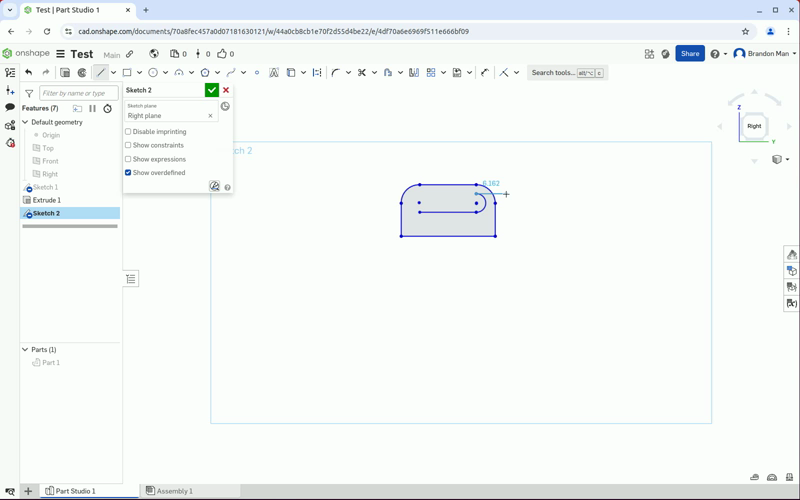
mouse_move(419, 193)
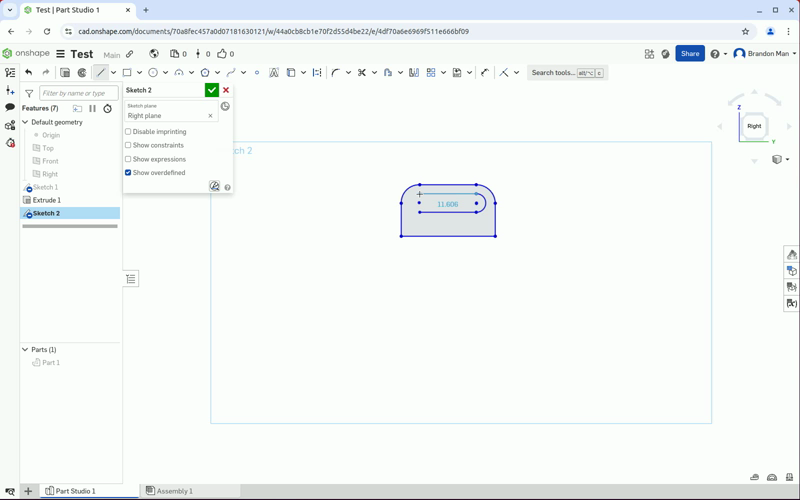
click(419, 193)
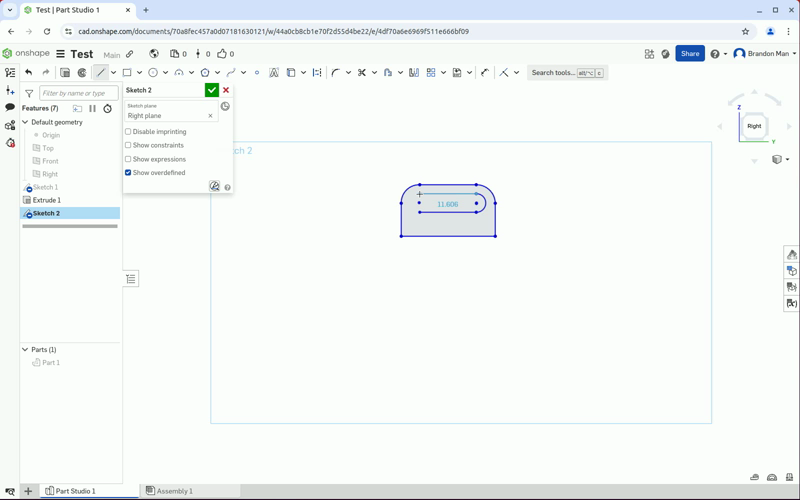
key_up(shift)
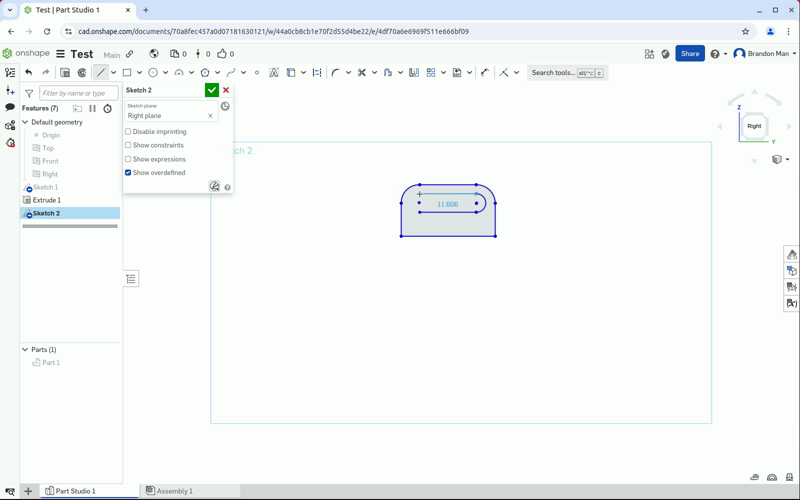
key(esc)
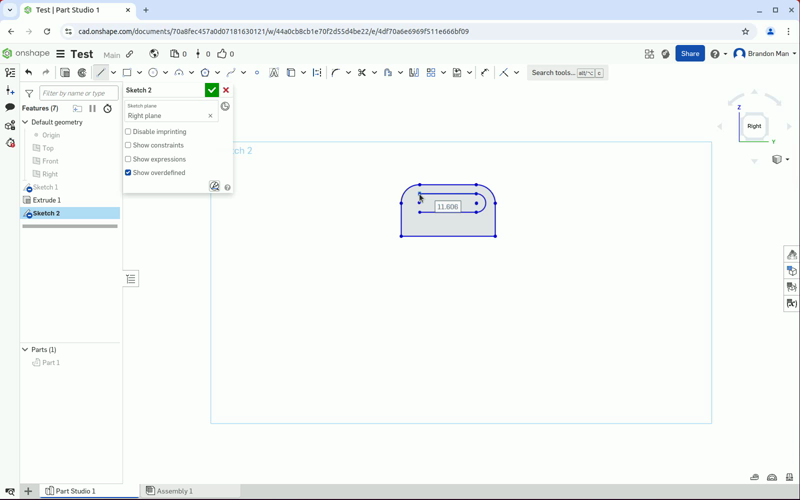
key(a)
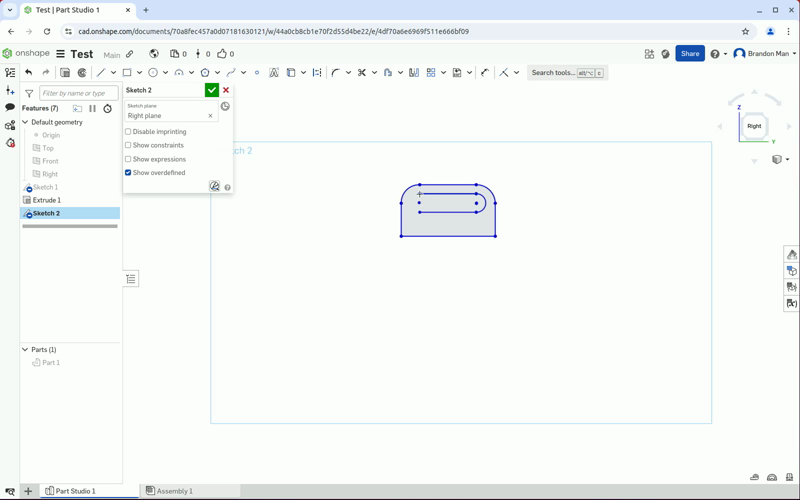
mouse_move(419, 193)
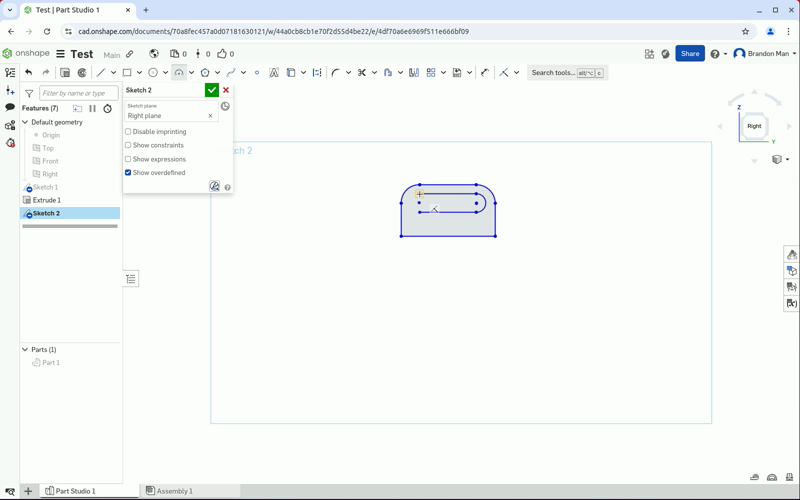
click(419, 193)
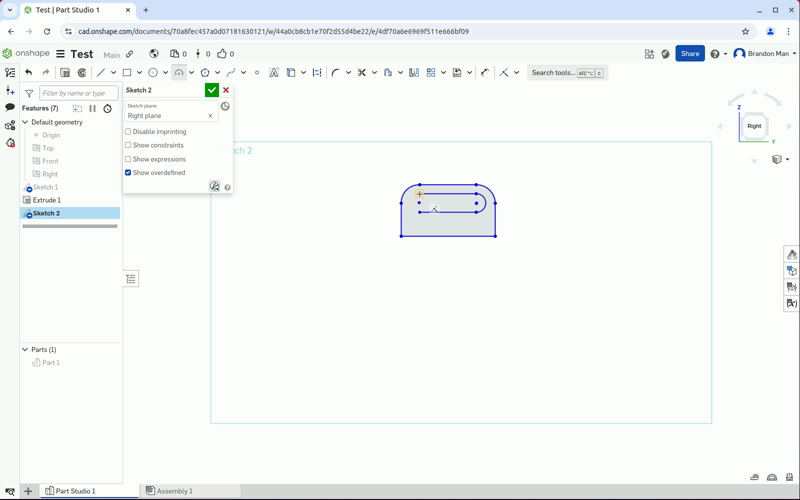
mouse_move(419, 212)
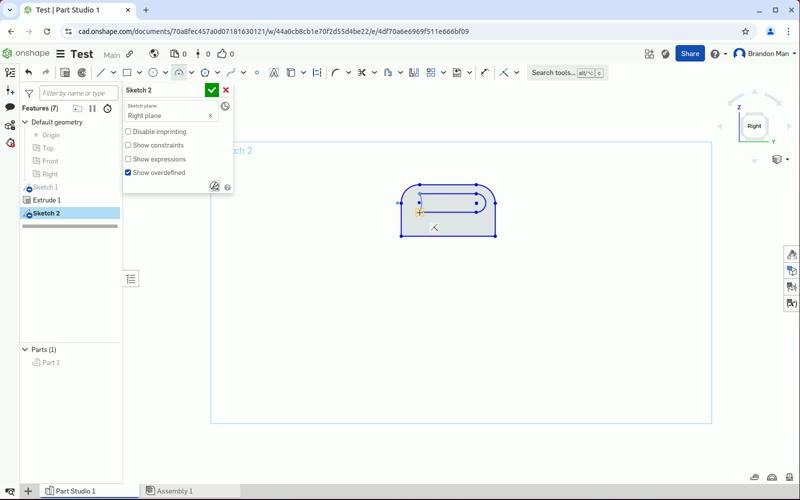
click(419, 212)
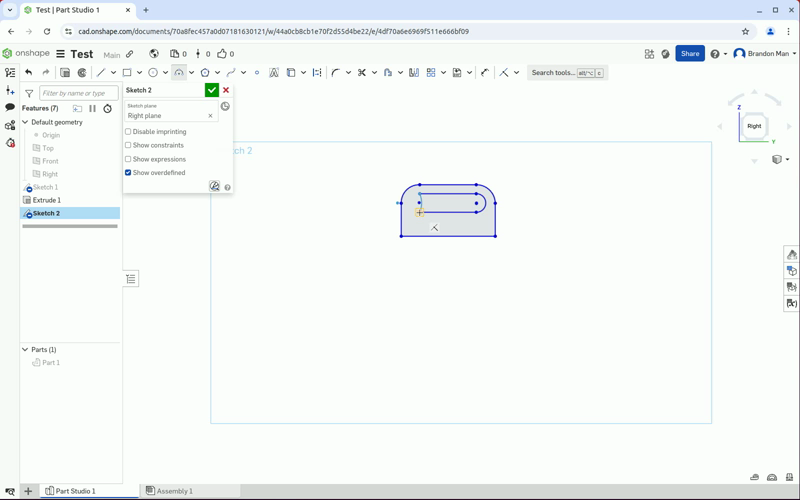
key_down(shift)
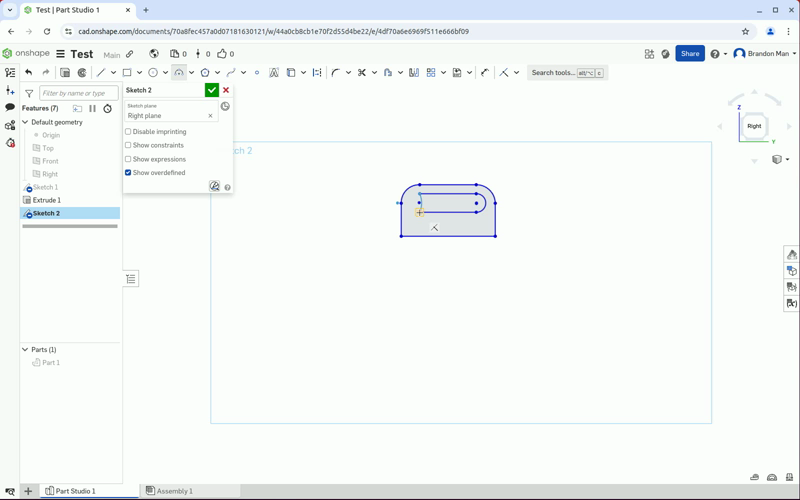
mouse_move(410, 203)
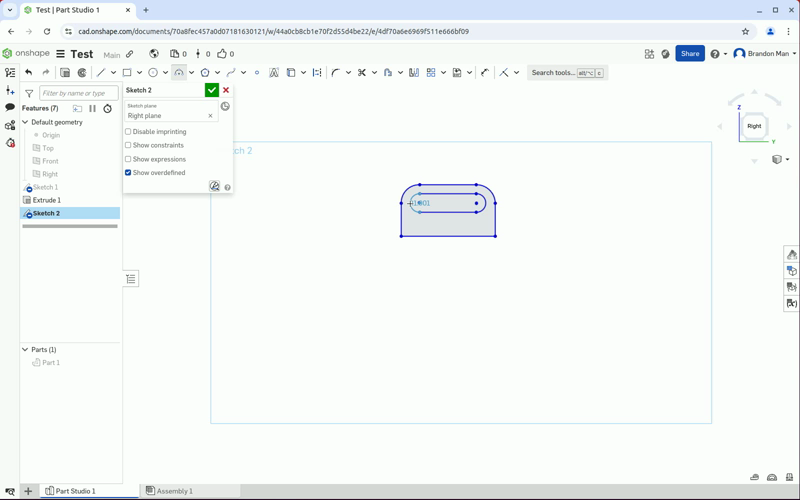
click(410, 203)
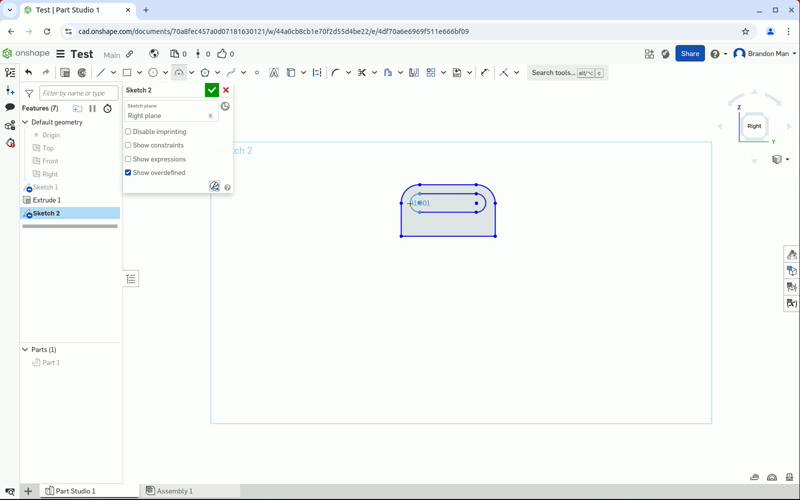
key_up(shift)
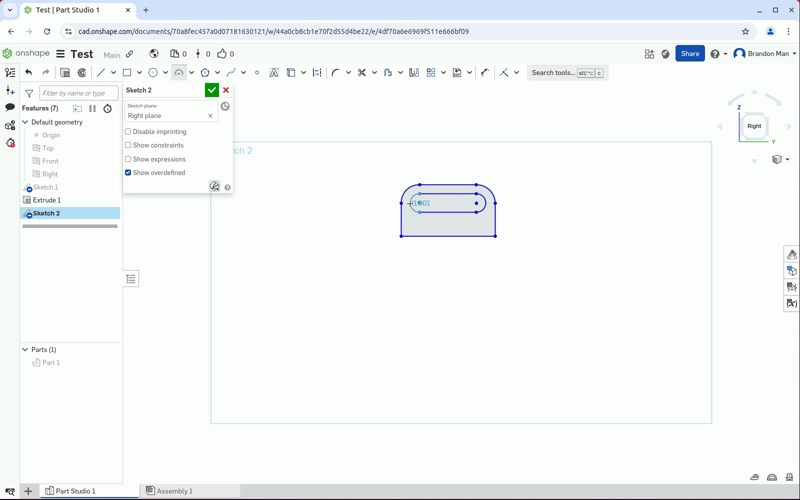
key(esc)
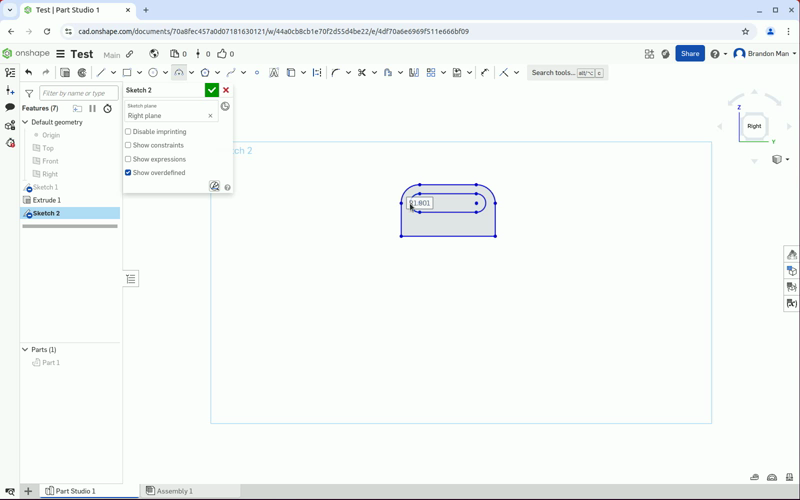
mouse_move(423, 222)
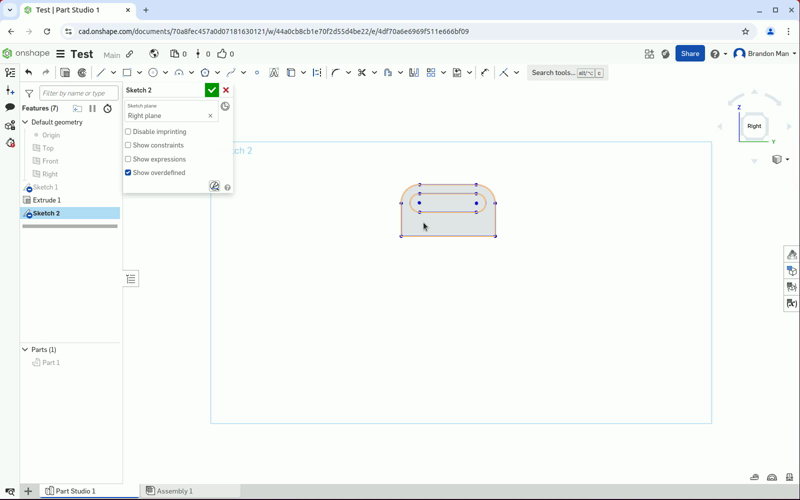
click(423, 222)
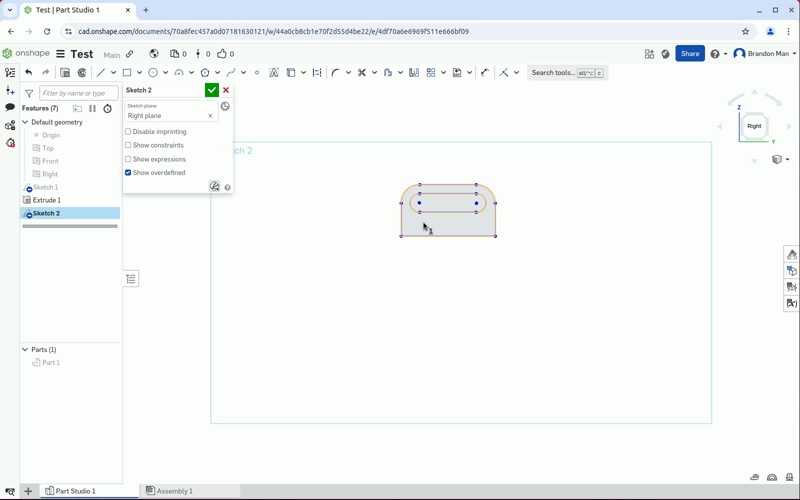
mouse_move(73, 352)
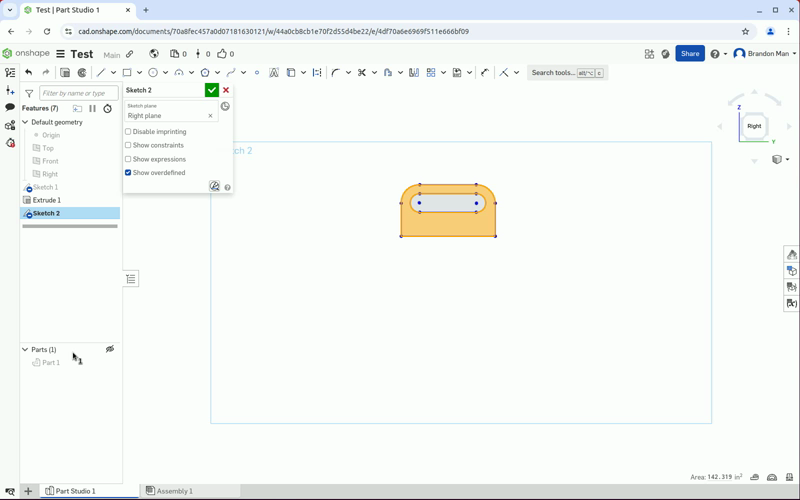
key(shift+y)
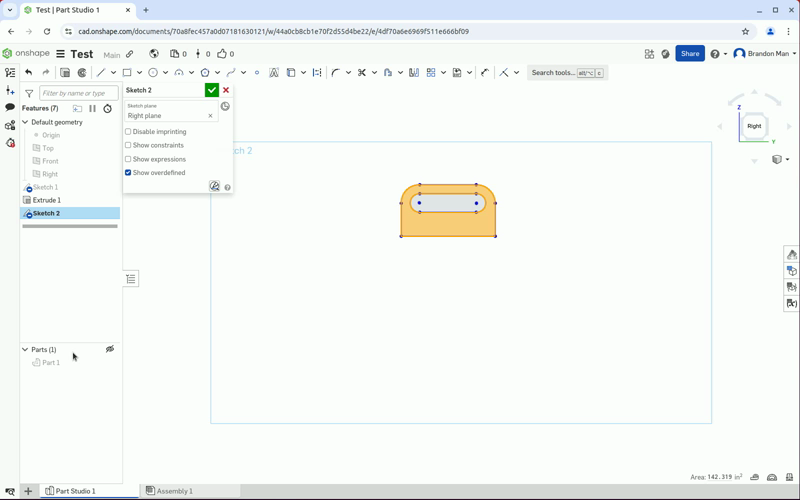
key(shift+e)
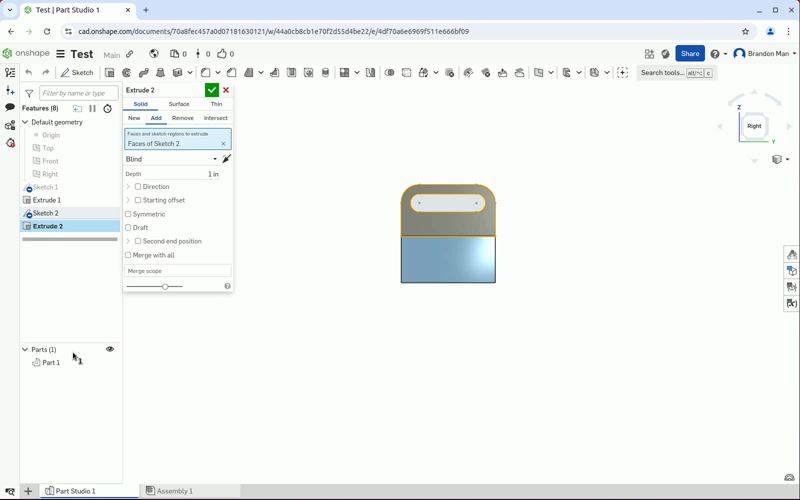
mouse_move(143, 106)
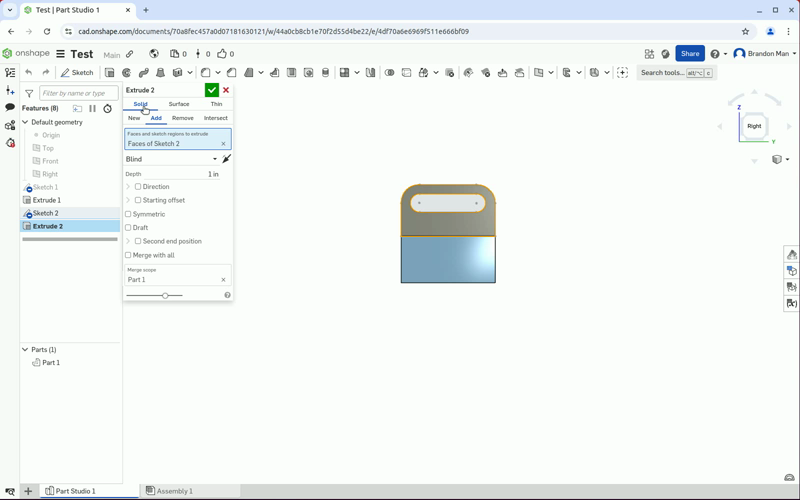
click(143, 106)
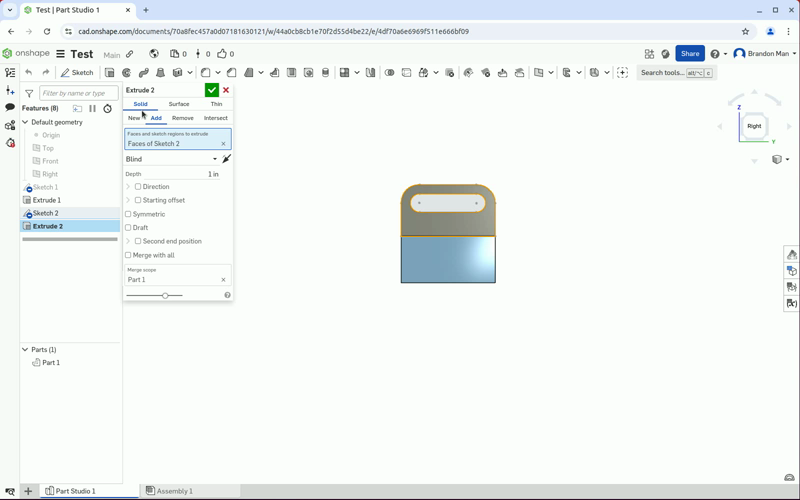
mouse_move(137, 120)
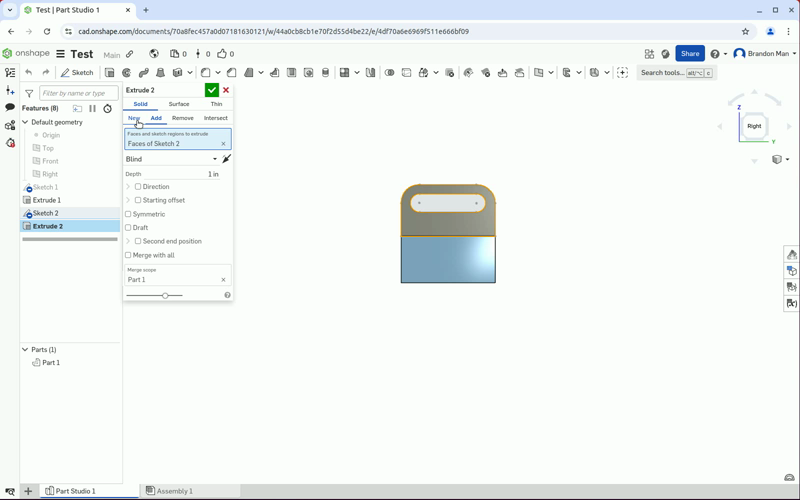
click(137, 120)
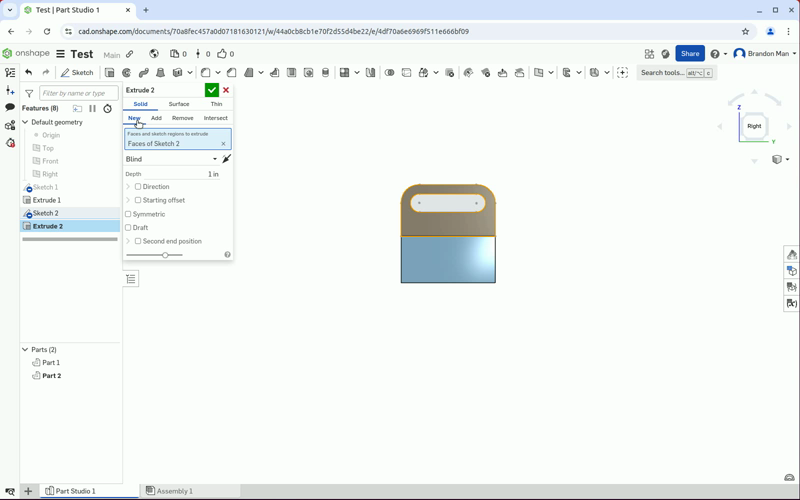
key(tab, 4)
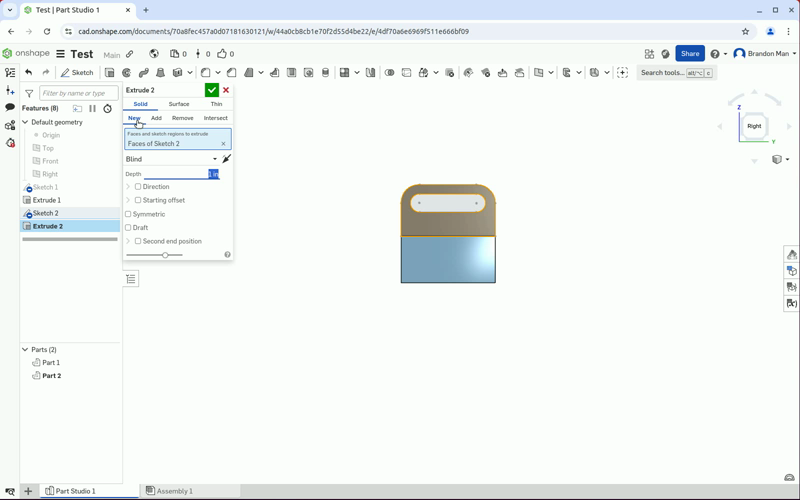
text(3.851)
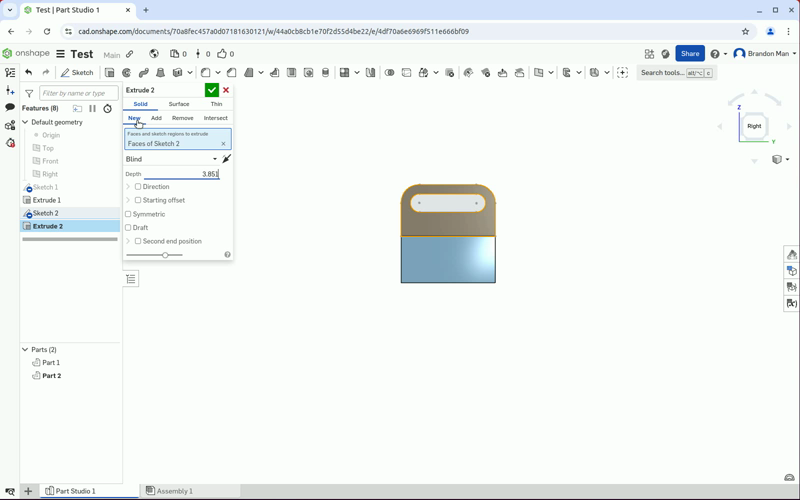
key(enter)
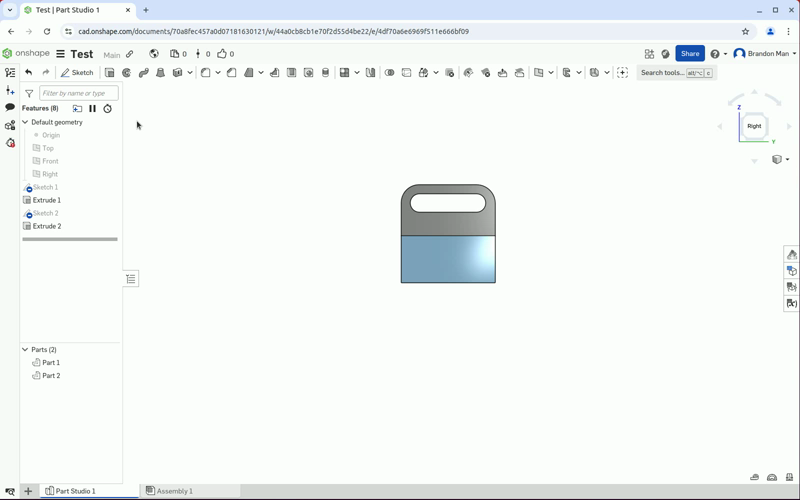
key(shift+h)
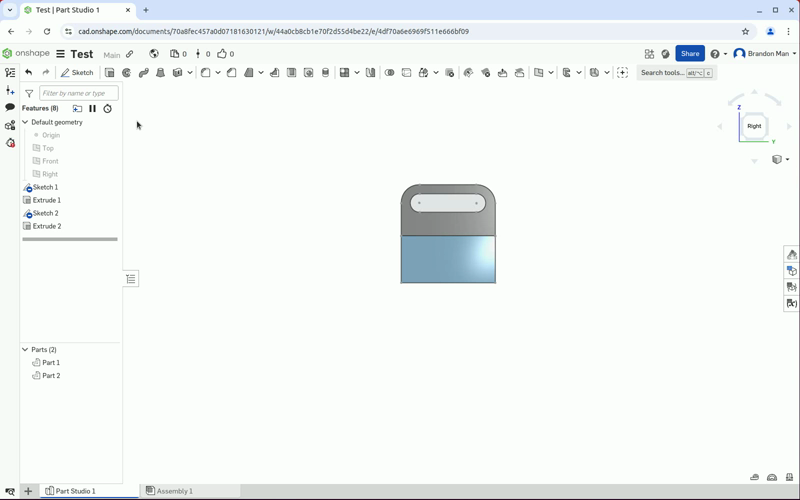
key(shift+h)
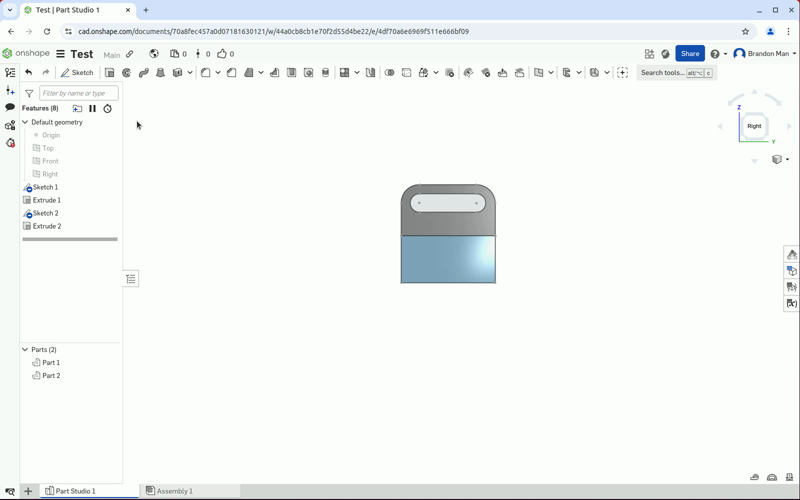
key(shift+7)
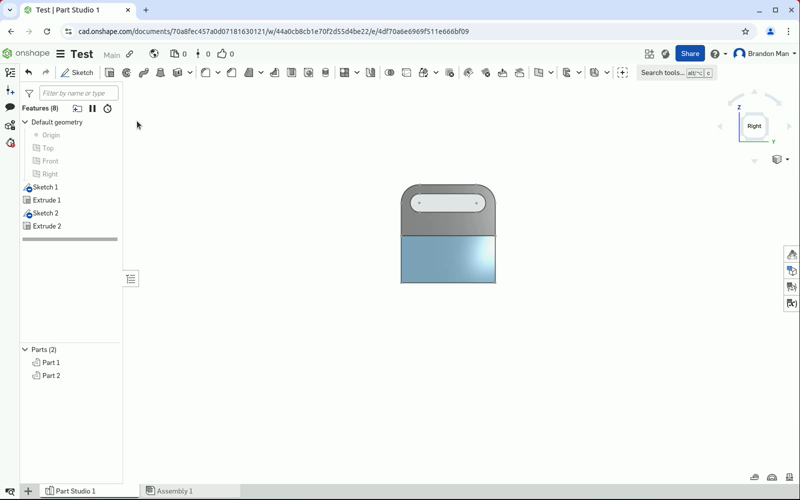
key(right, 2)
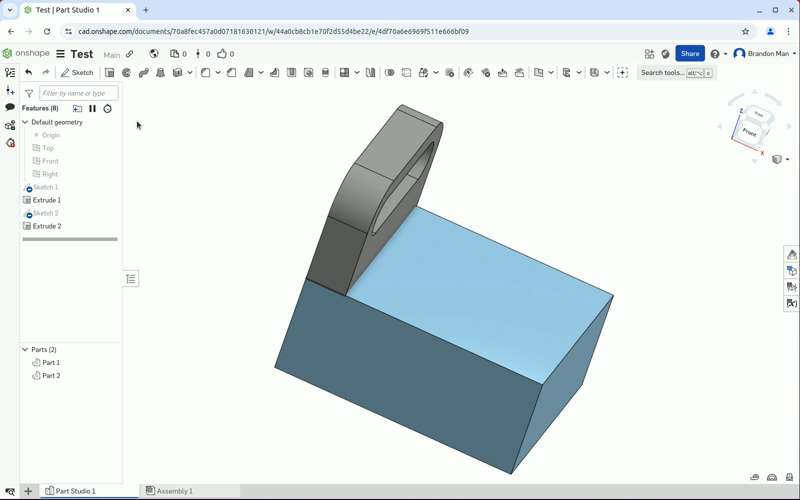
key(down, 2)
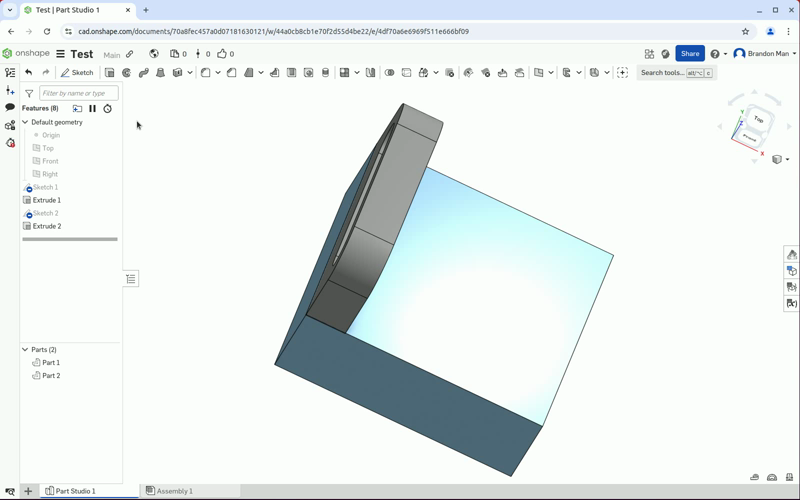
key(up, 2)
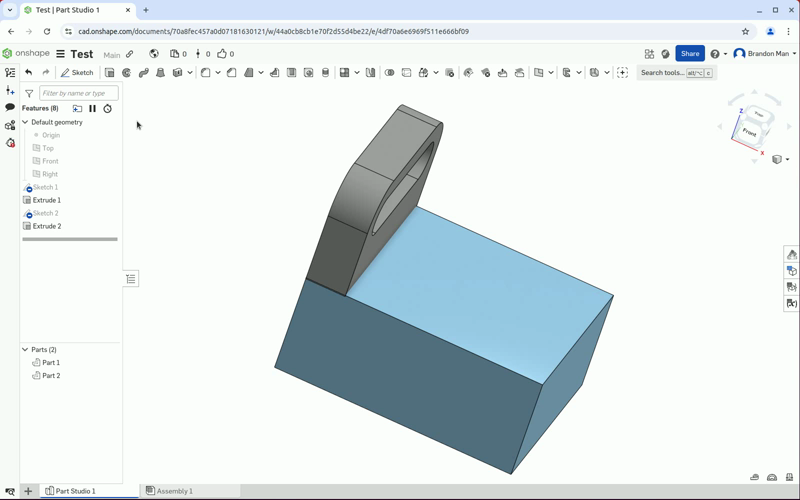
key(left, 2)
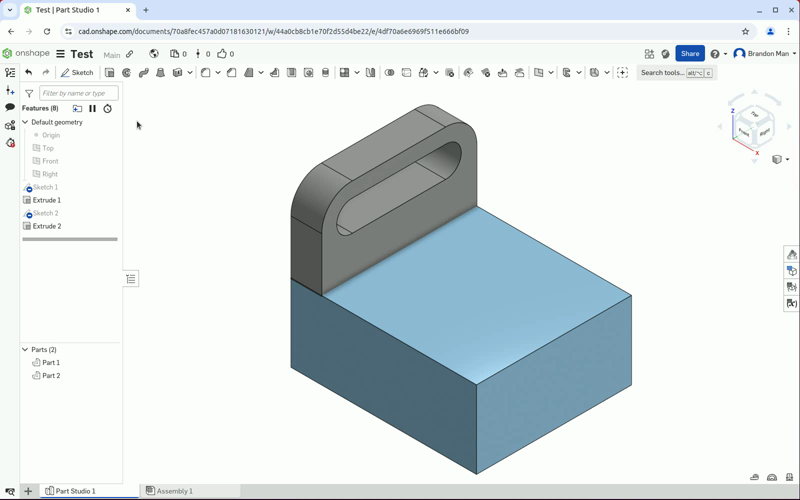
mouse_move(73, 189)
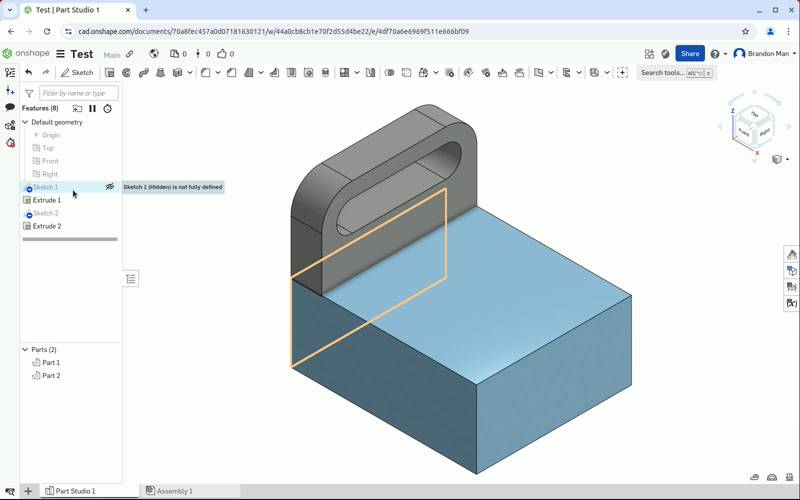
click(73, 189)